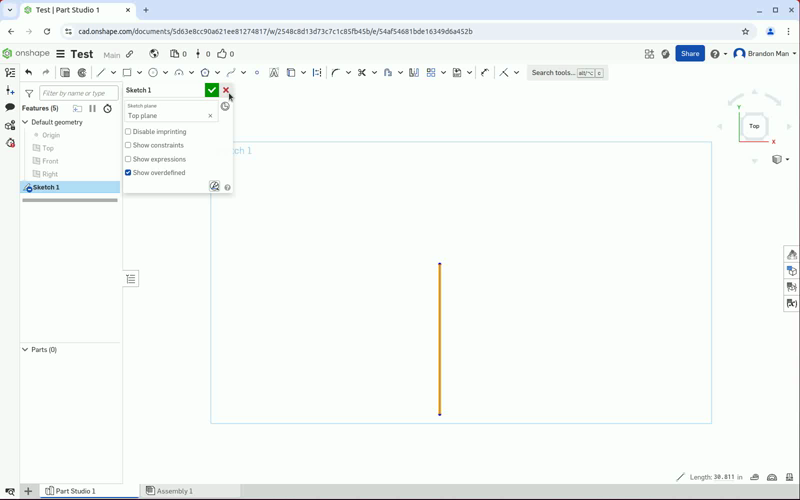
key(shift+h)
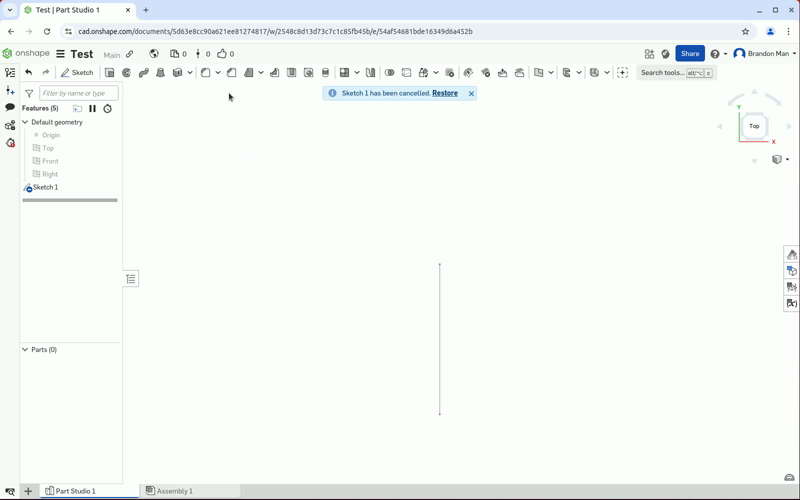
key(shift+s)
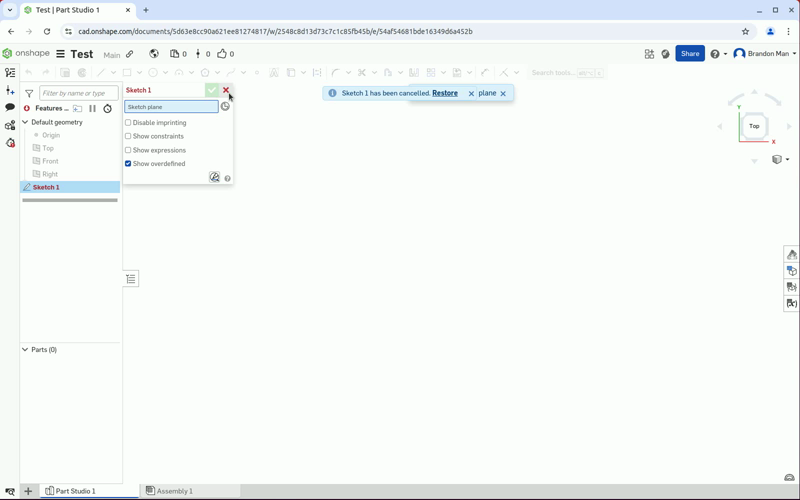
mouse_move(73, 150)
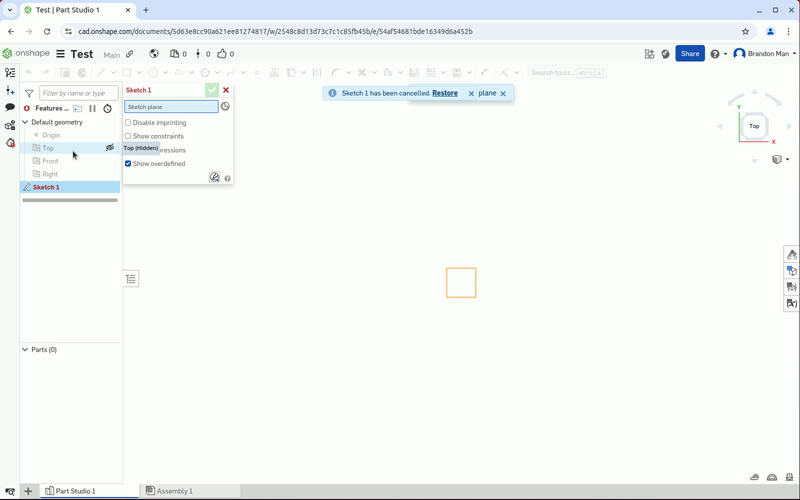
click(73, 150)
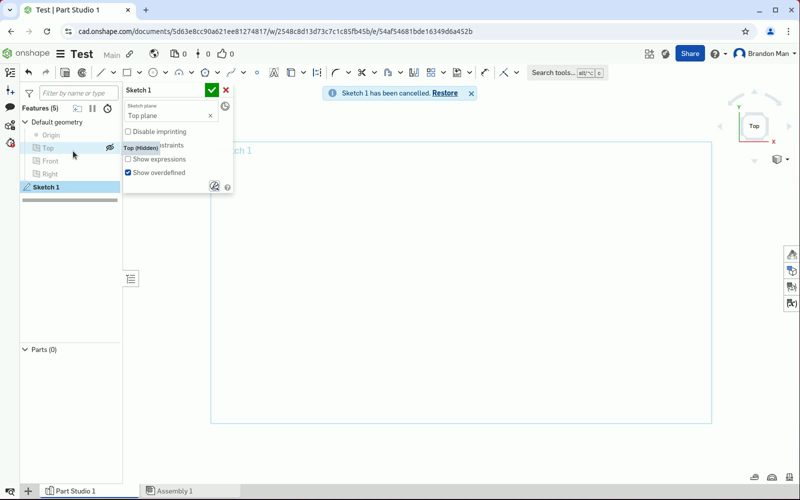
mouse_move(73, 352)
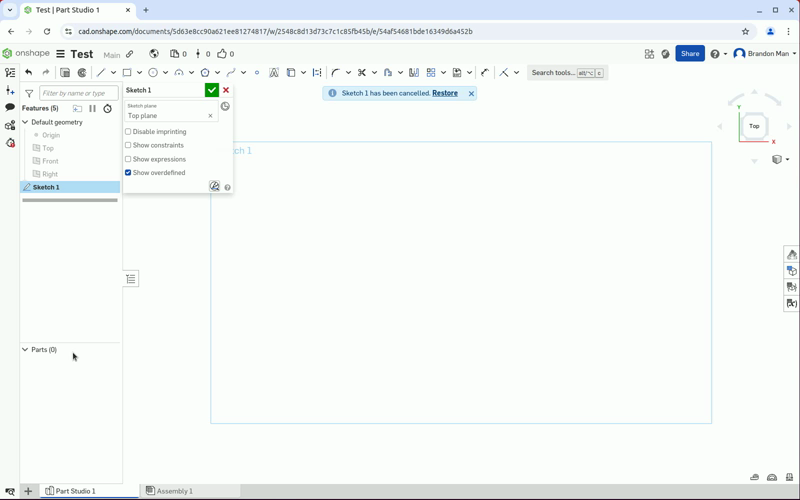
key(y)
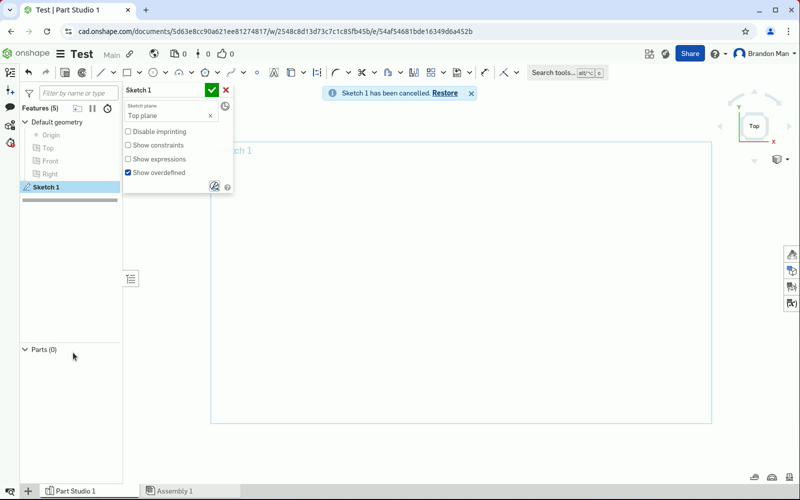
key(l)
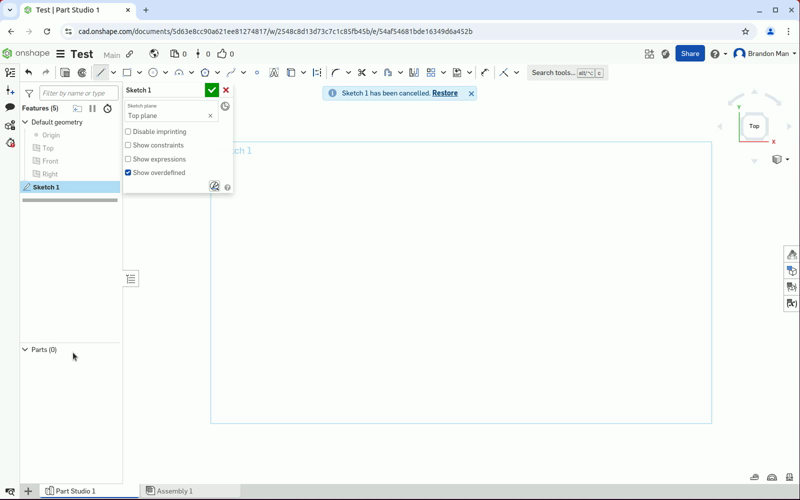
key_down(shift)
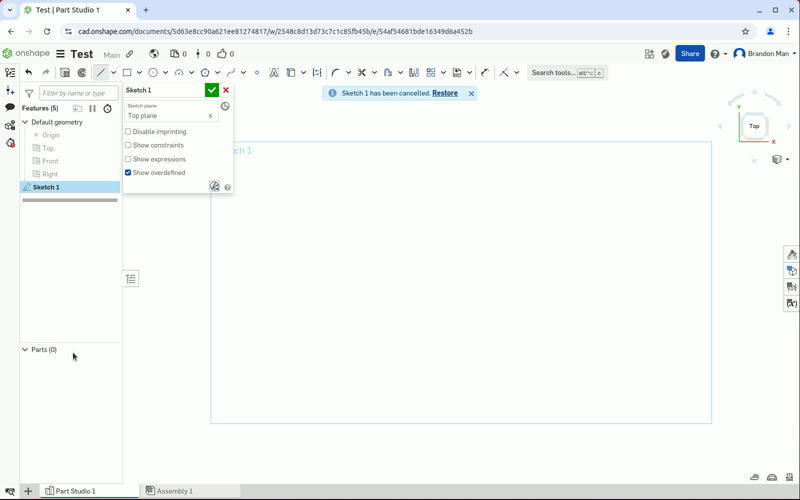
mouse_move(433, 300)
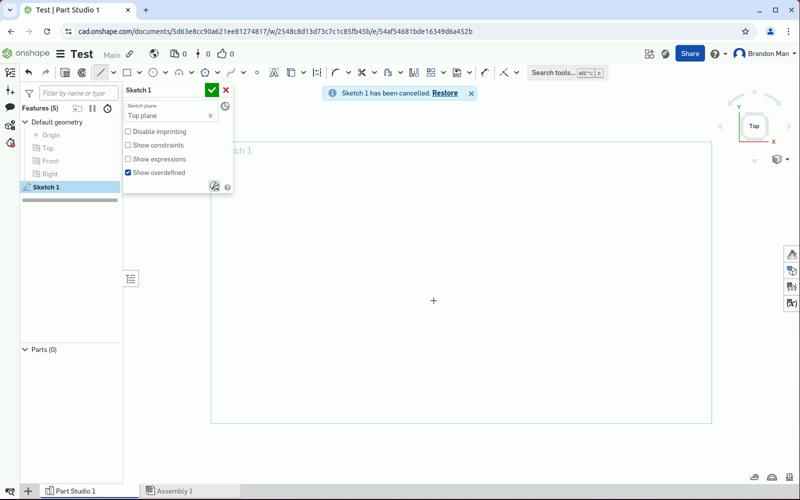
click(433, 300)
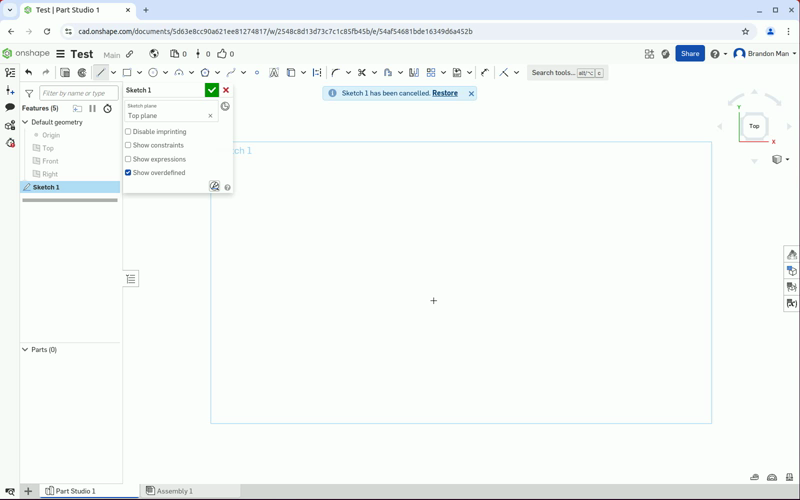
key_up(shift)
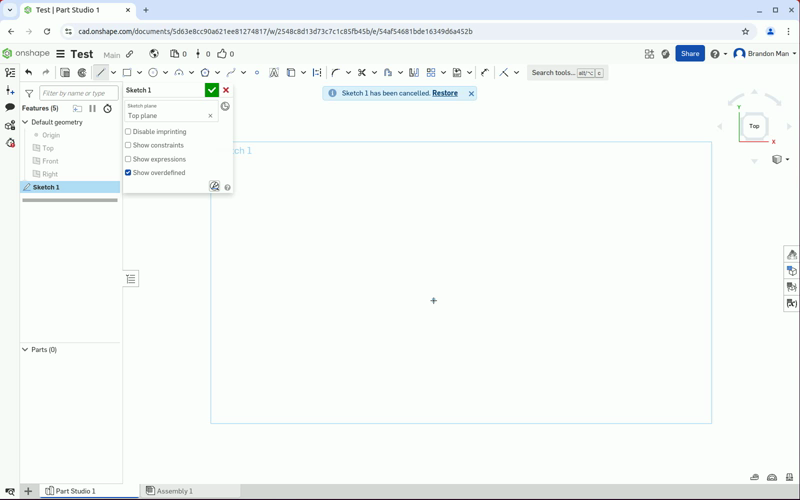
key_down(shift)
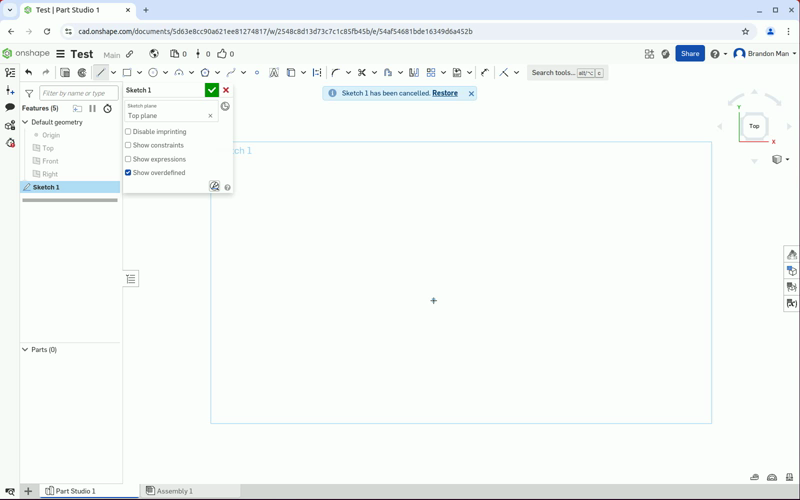
mouse_move(463, 300)
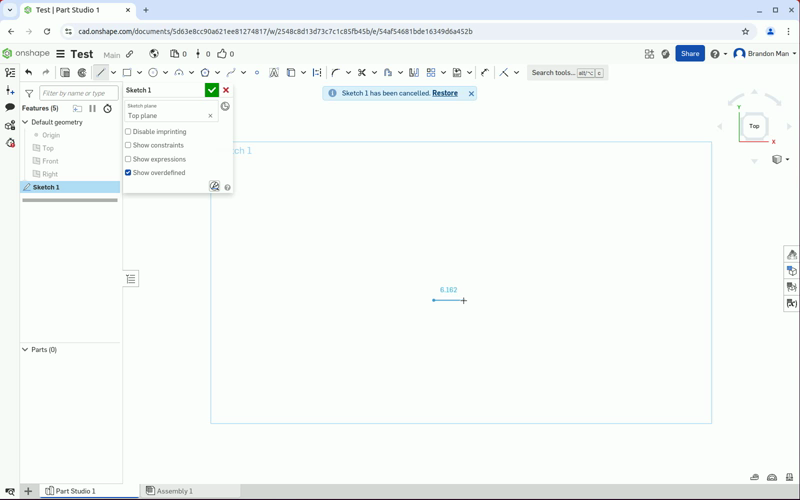
mouse_move(488, 300)
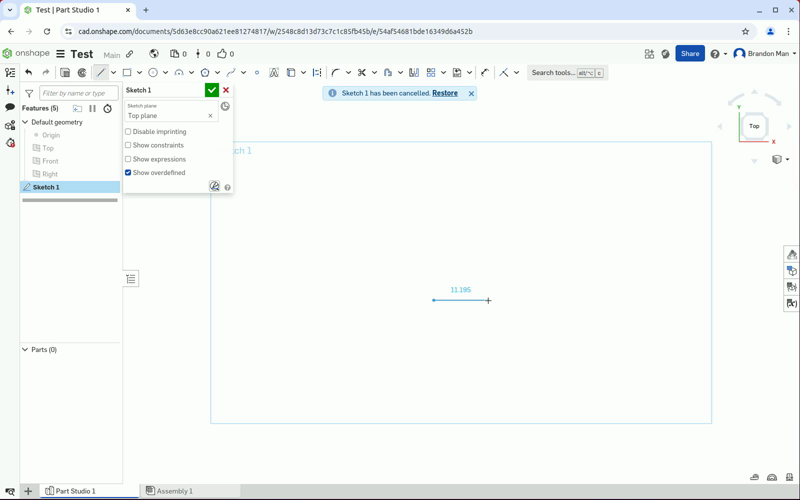
click(488, 300)
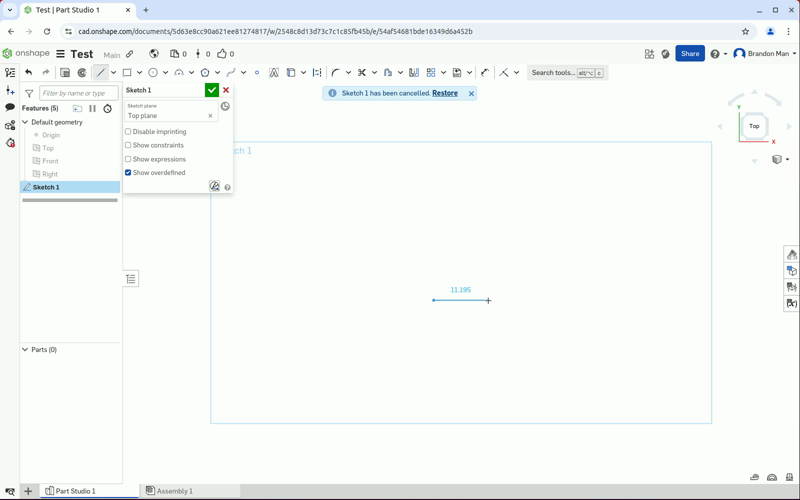
key_up(shift)
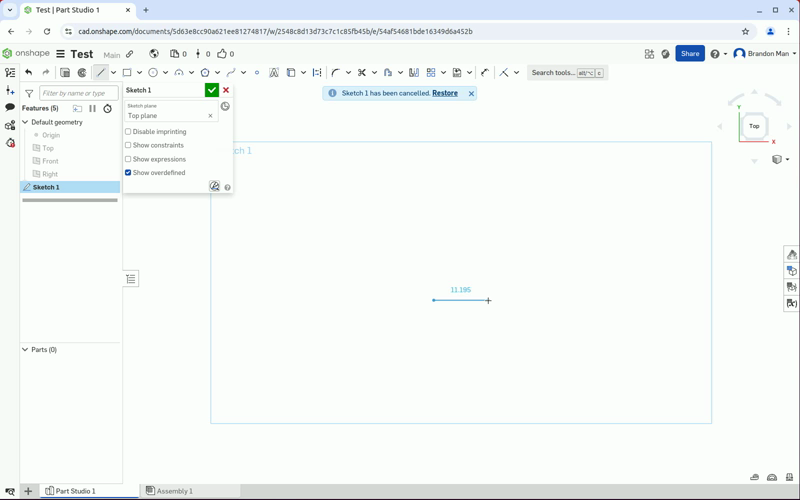
key_down(shift)
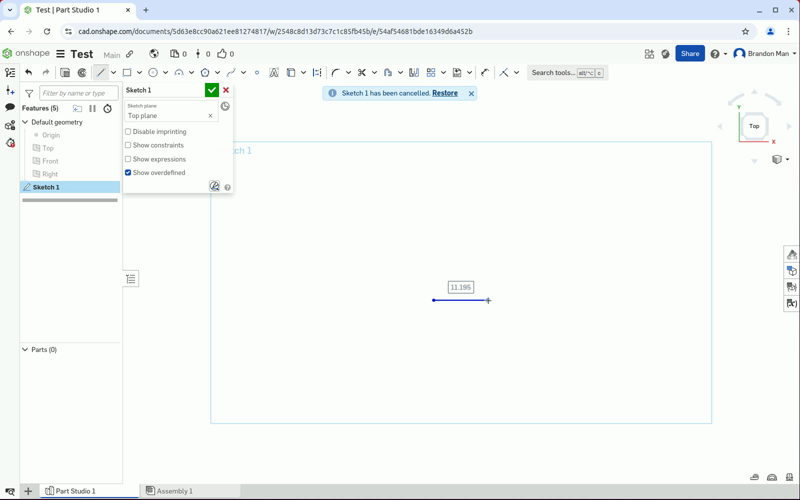
mouse_move(518, 300)
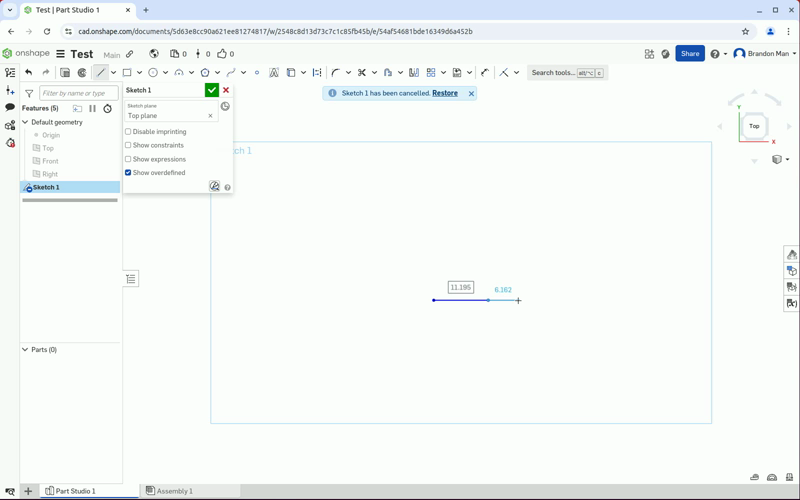
mouse_move(488, 264)
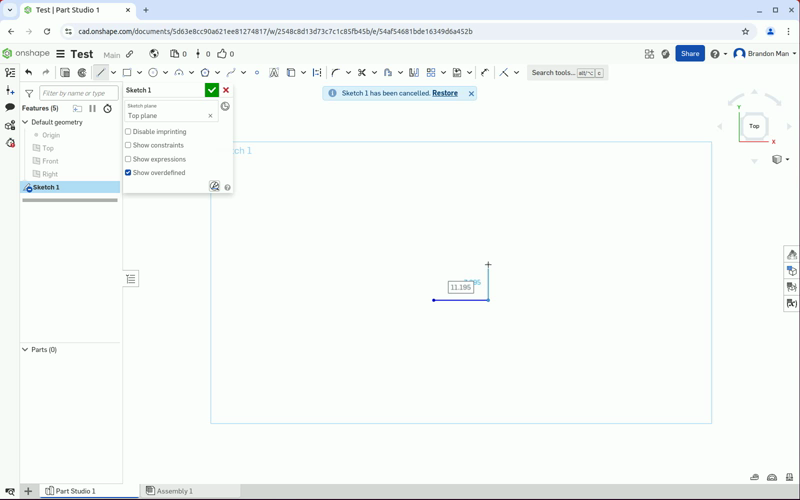
click(488, 264)
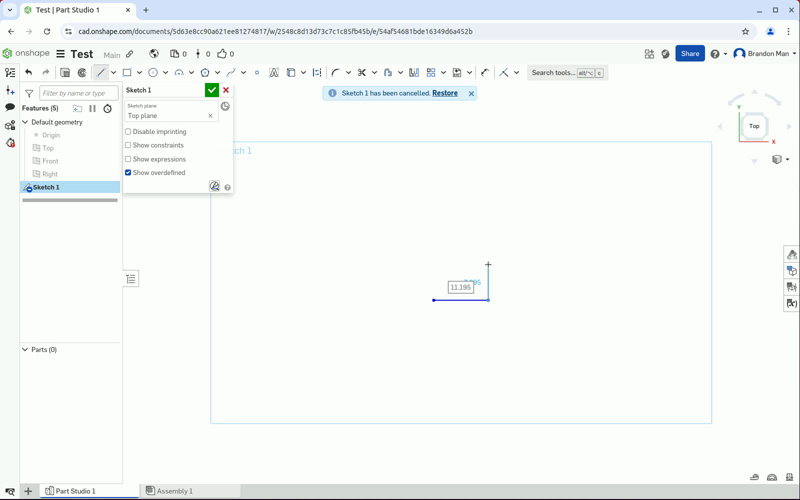
key_up(shift)
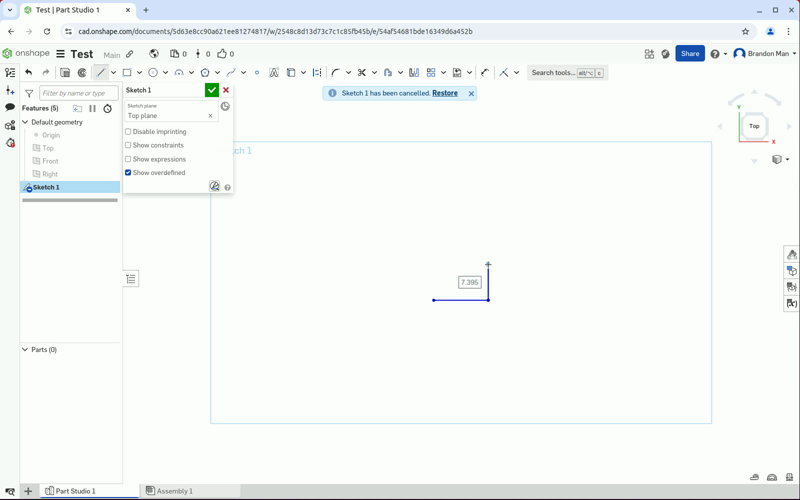
key_down(shift)
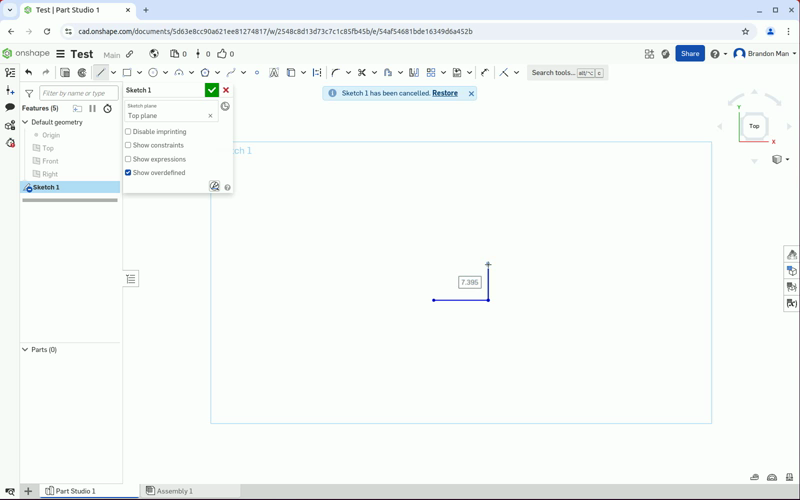
mouse_move(518, 264)
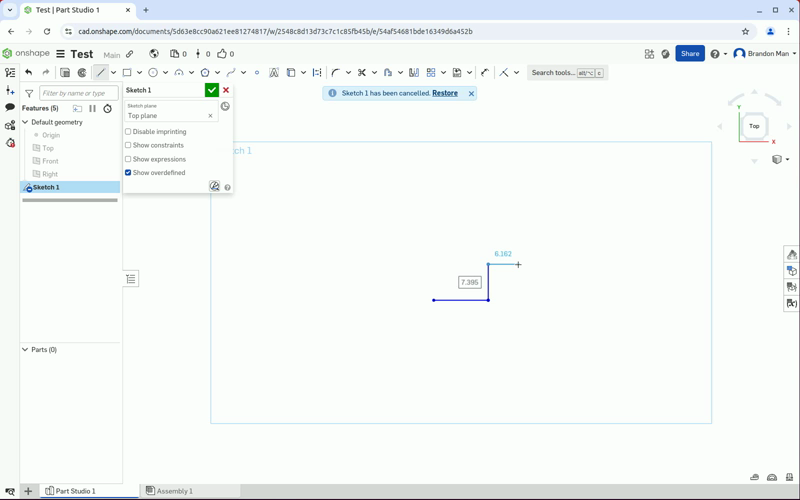
mouse_move(433, 264)
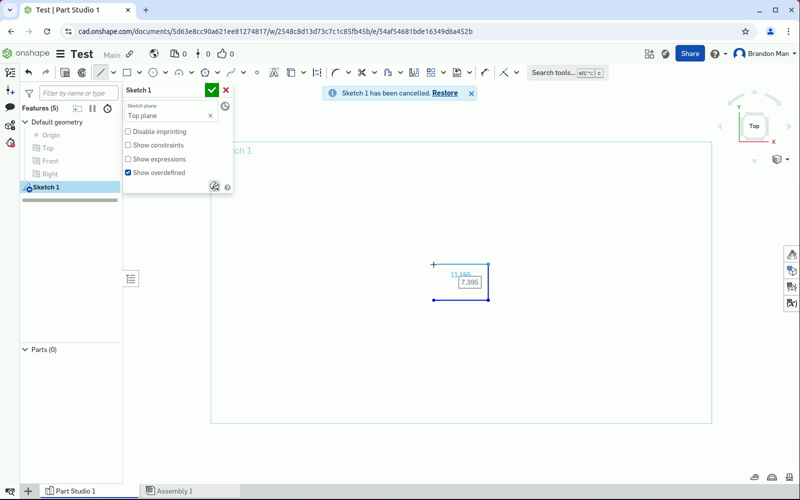
click(433, 264)
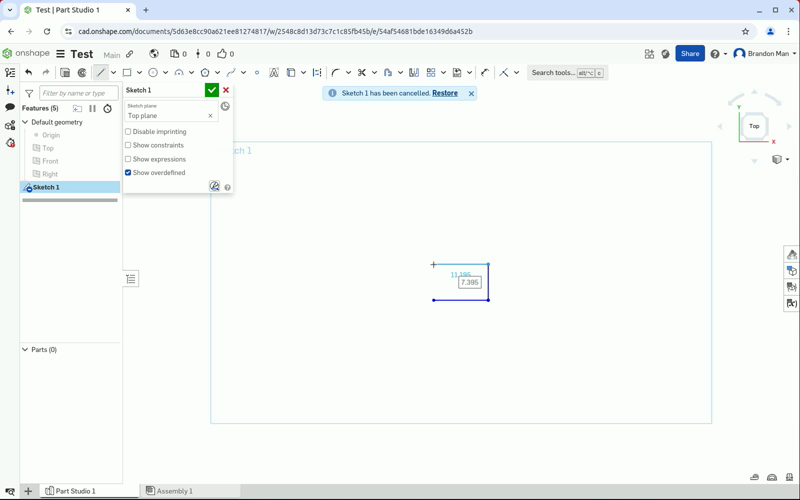
key_up(shift)
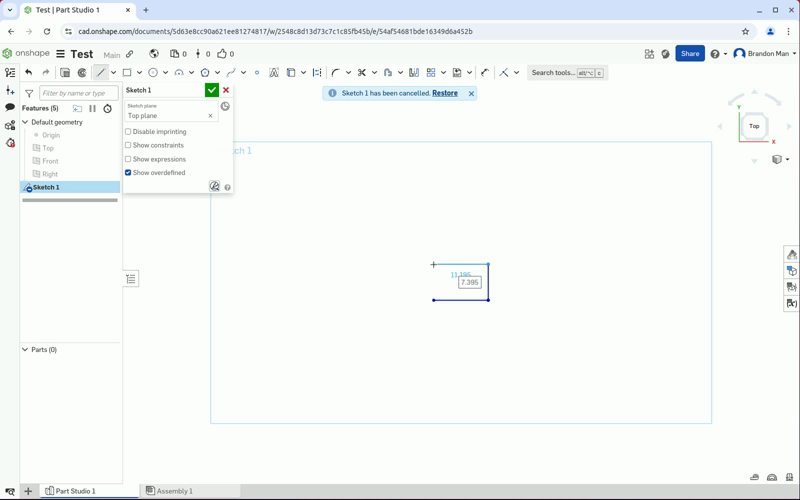
mouse_move(463, 264)
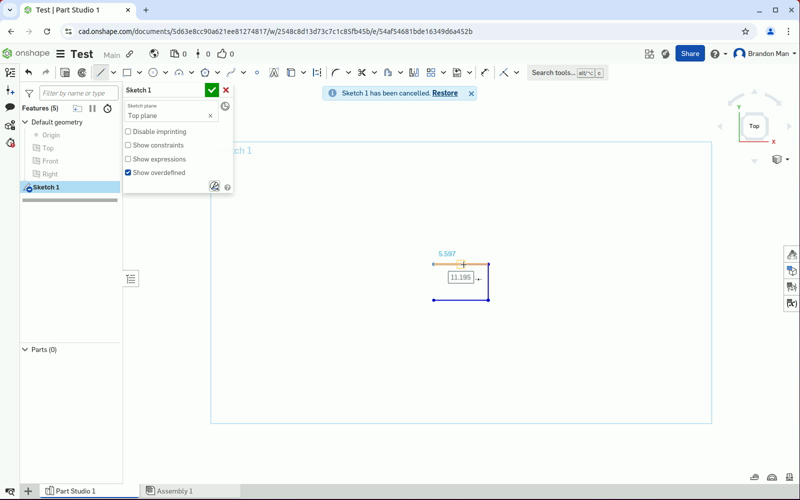
key_down(shift)
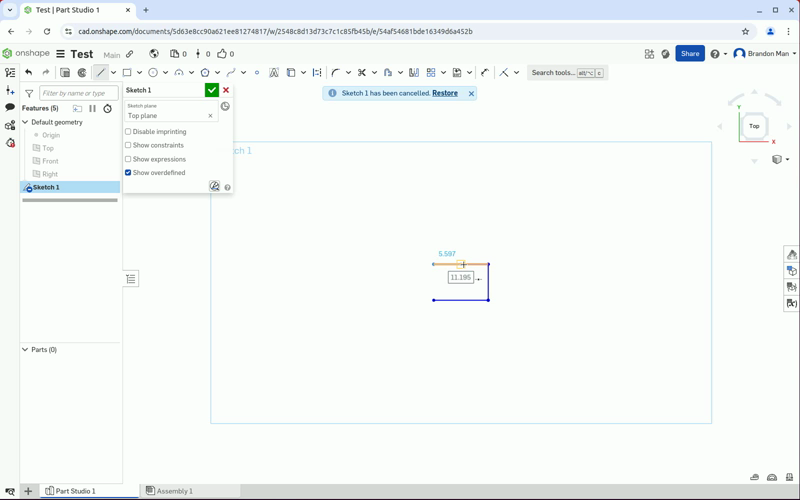
mouse_move(433, 300)
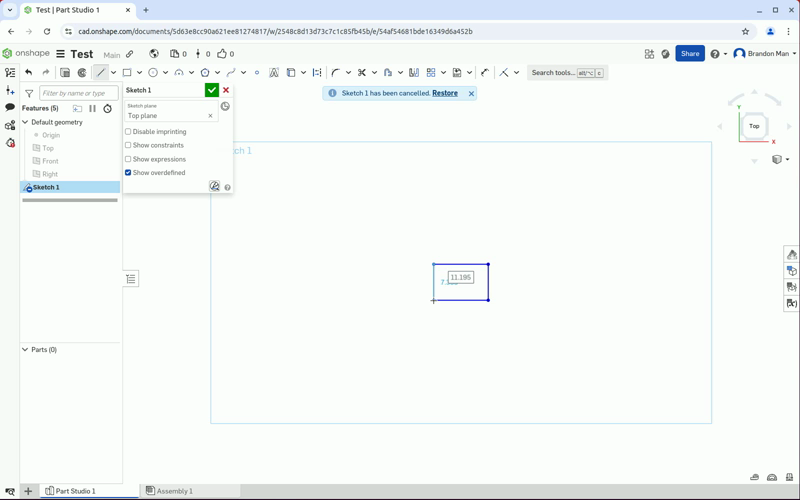
key_up(shift)
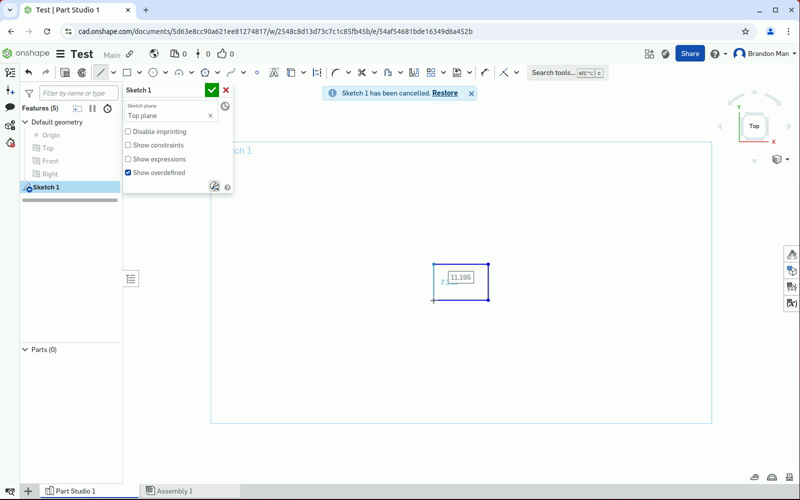
click(433, 300)
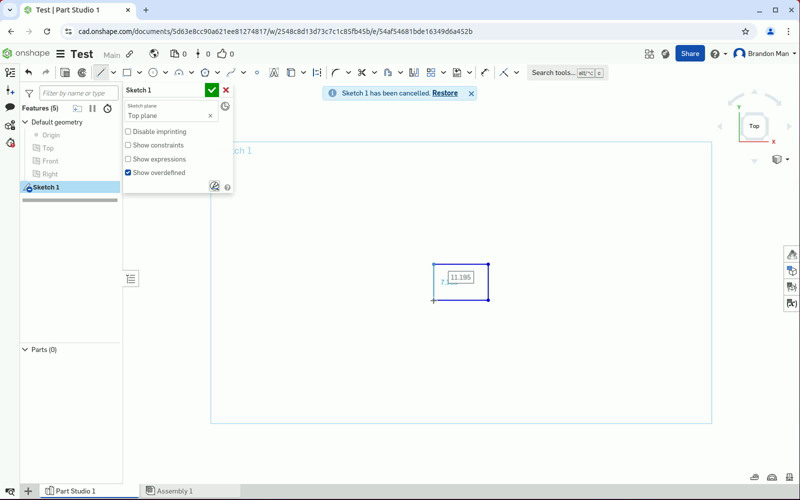
key(esc)
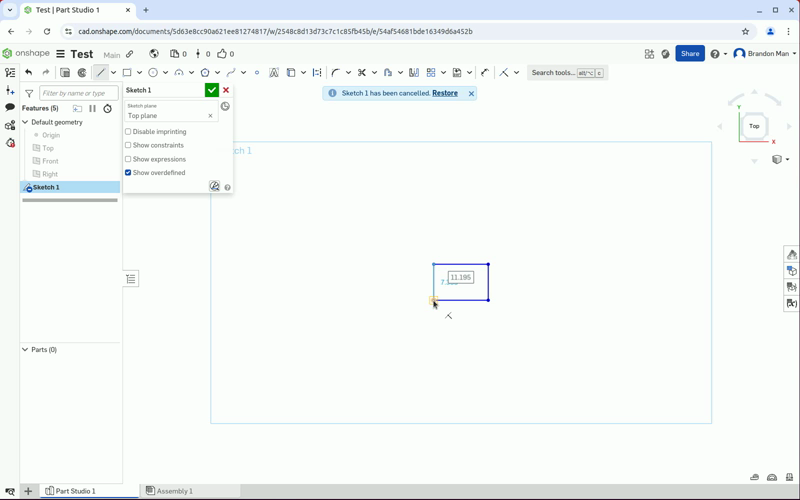
mouse_move(455, 287)
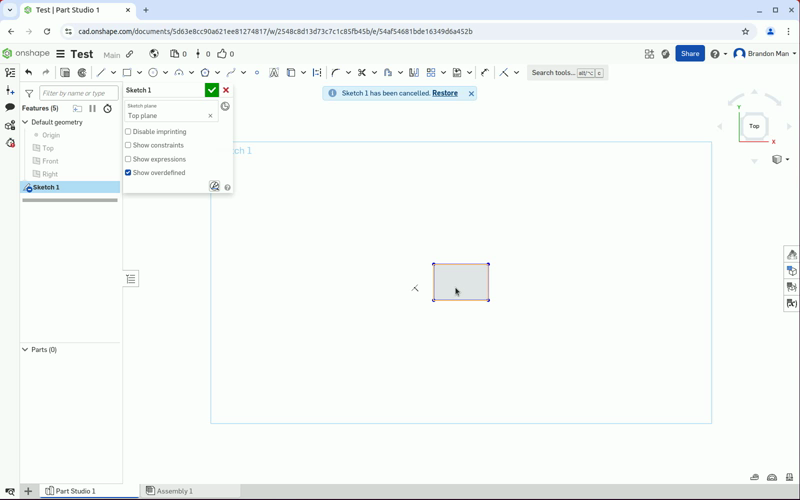
click(455, 287)
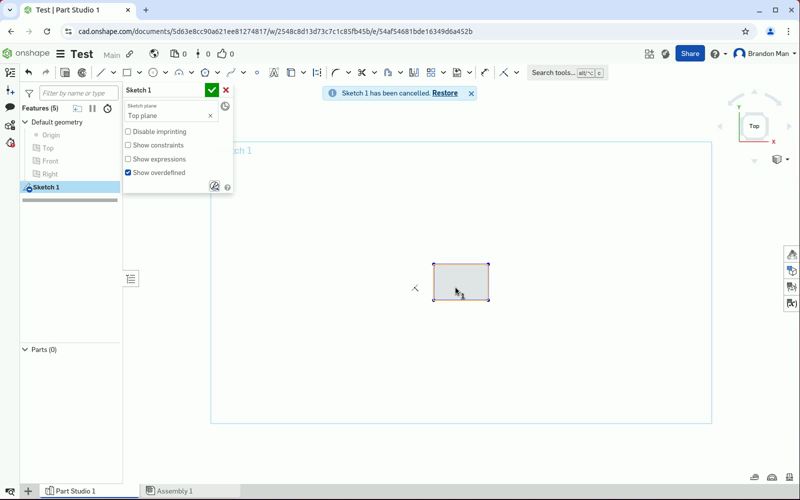
mouse_move(73, 352)
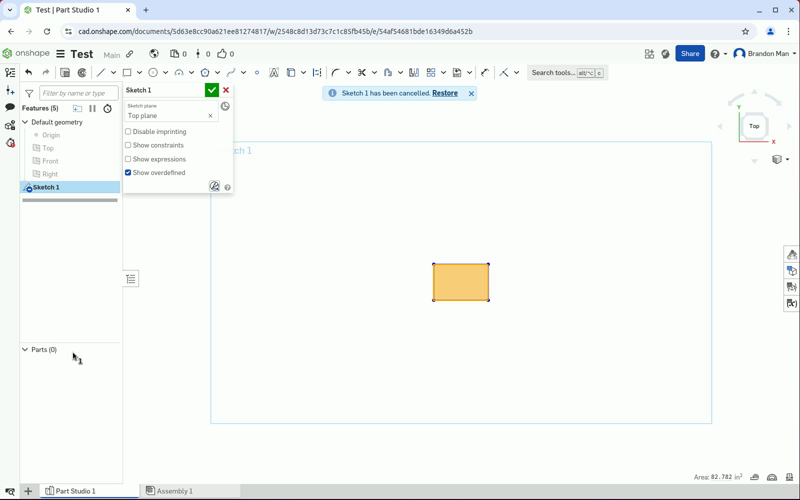
key(shift+y)
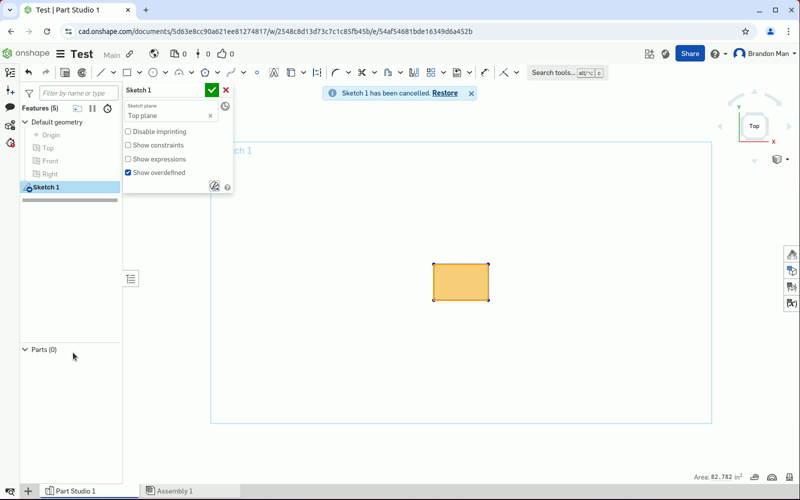
key(shift+e)
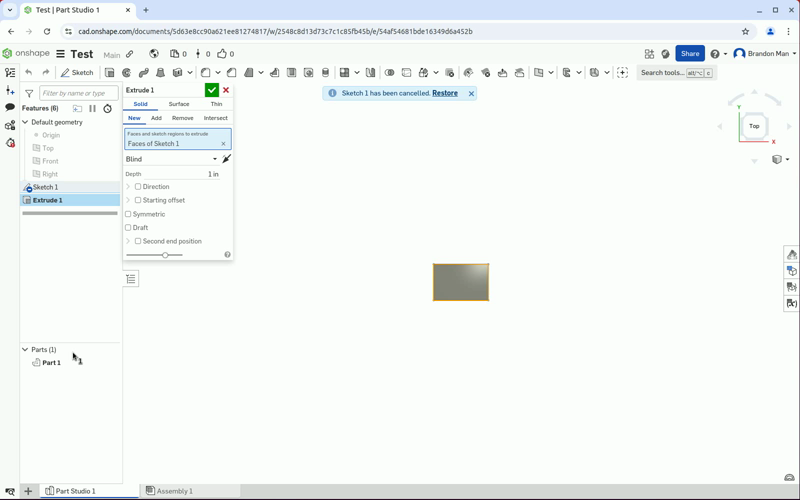
mouse_move(143, 106)
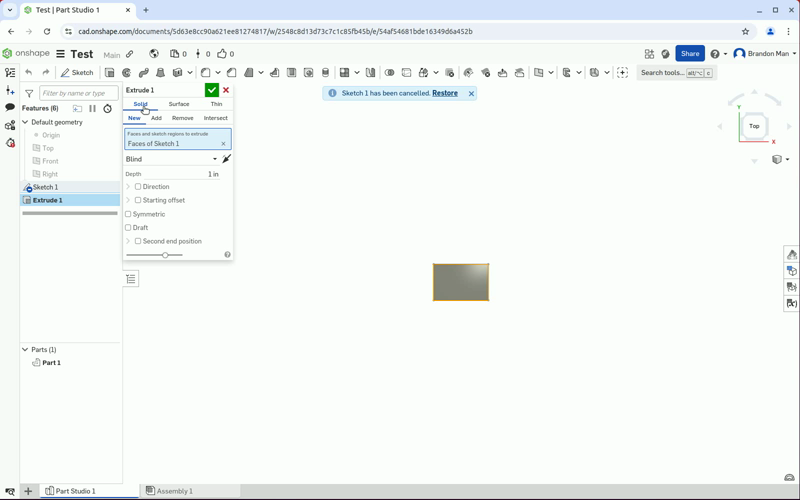
click(143, 106)
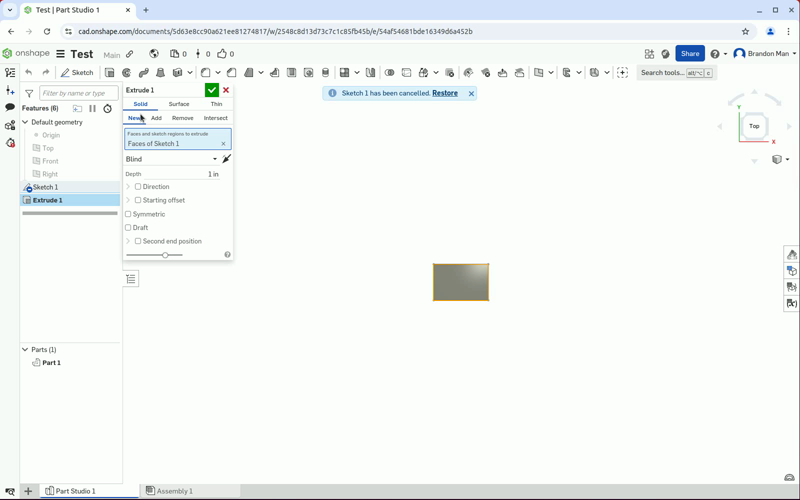
mouse_move(137, 120)
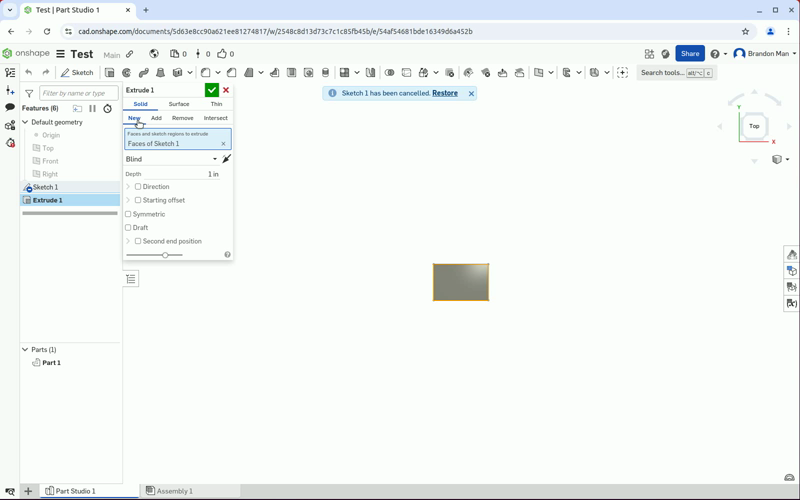
click(137, 120)
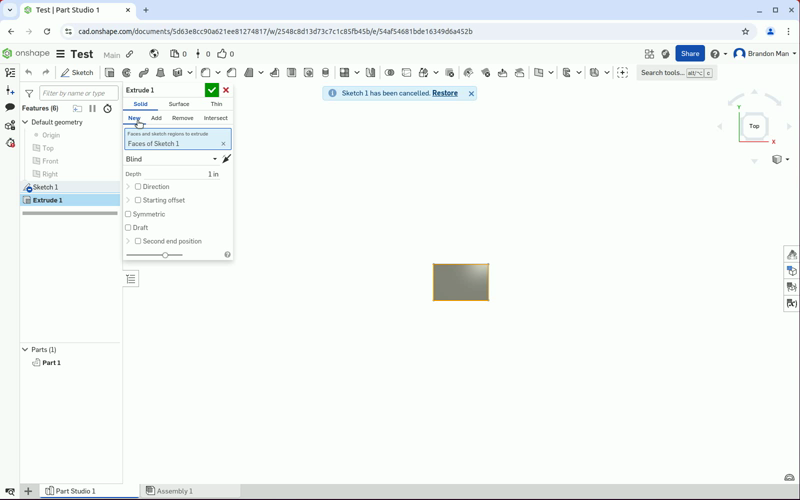
key(tab, 4)
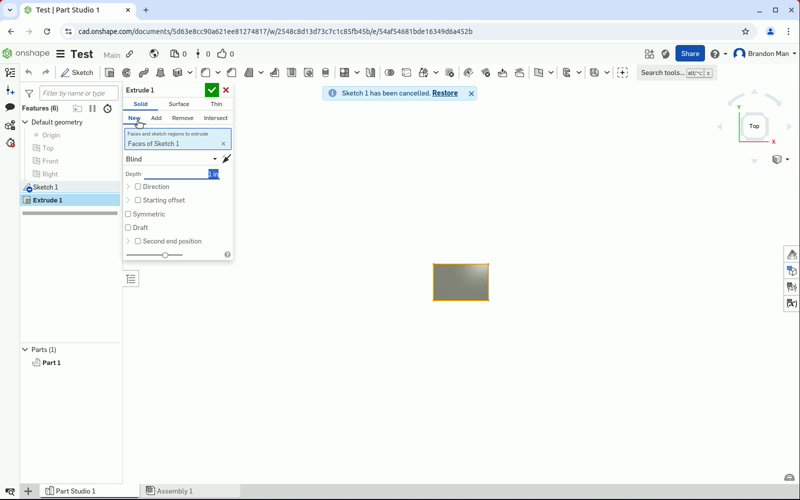
text(0.963)
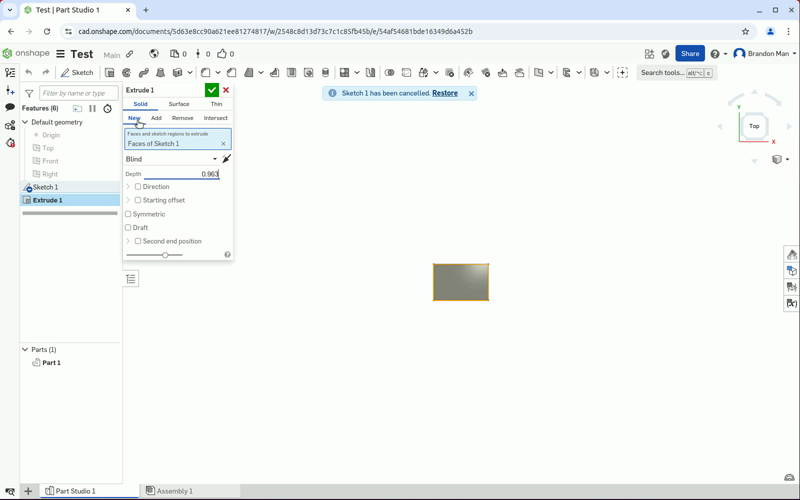
key(enter)
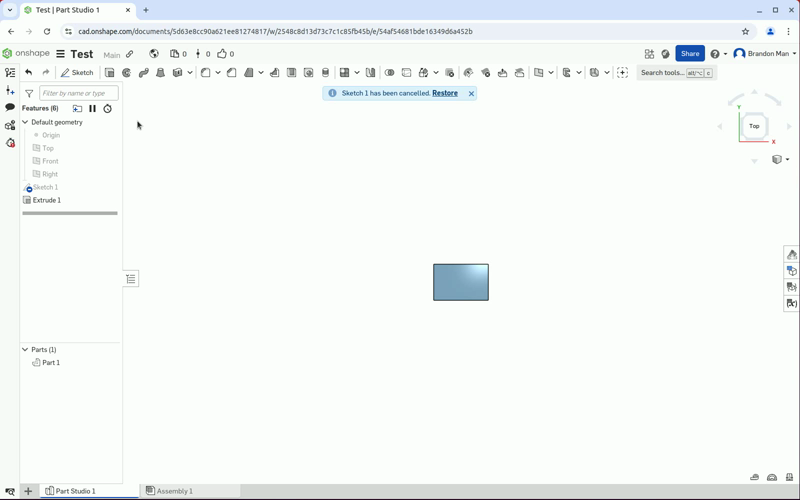
key(shift+h)
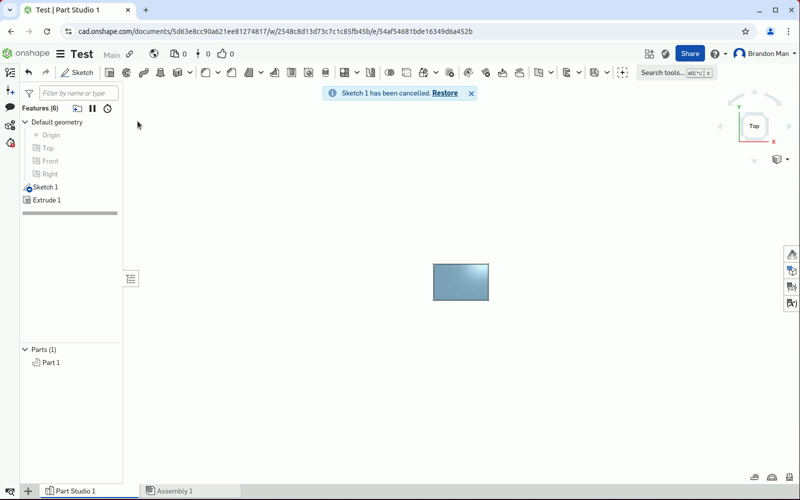
key(shift+h)
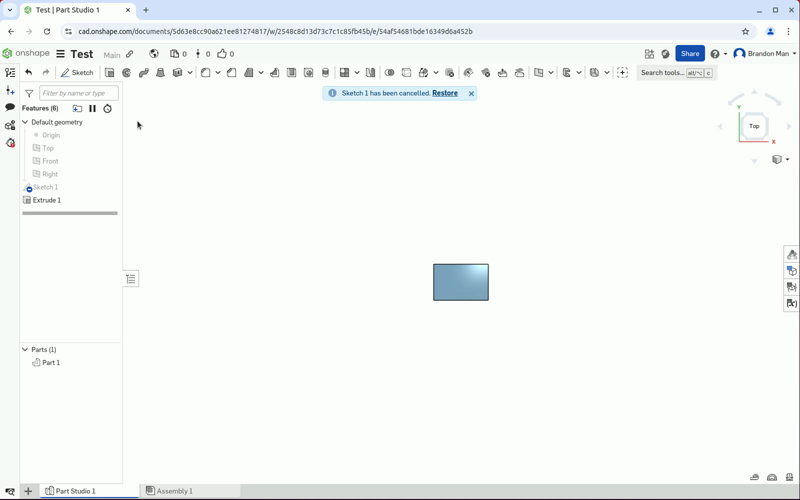
mouse_move(73, 189)
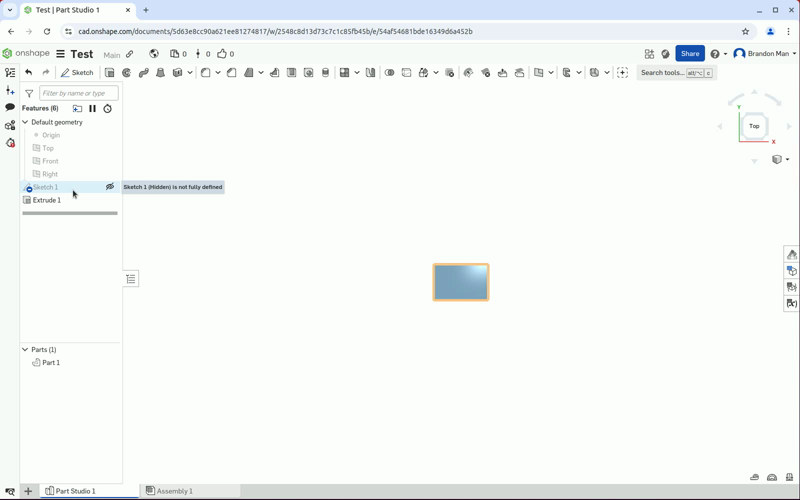
click(73, 189)
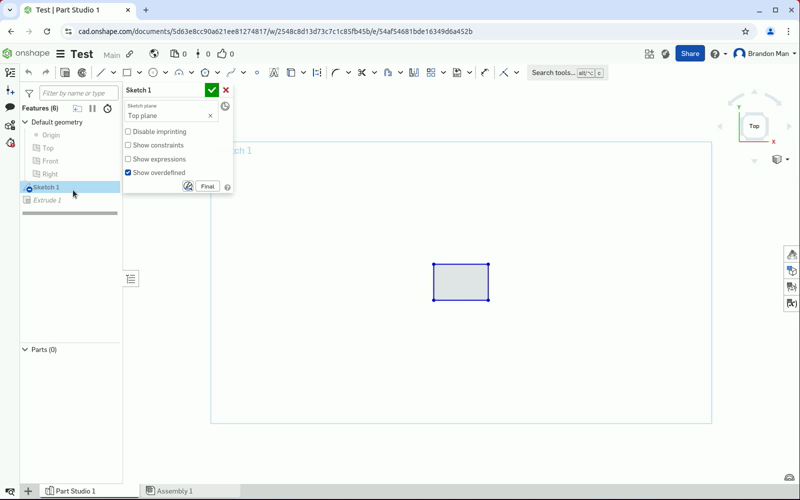
mouse_move(229, 92)
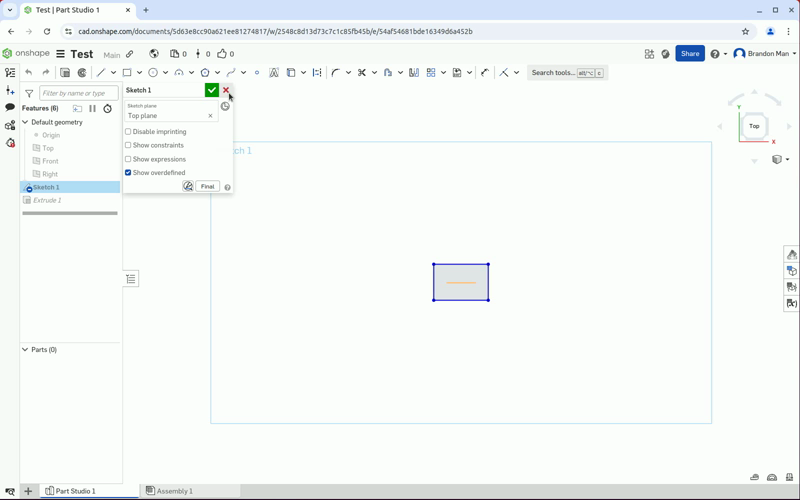
click(229, 92)
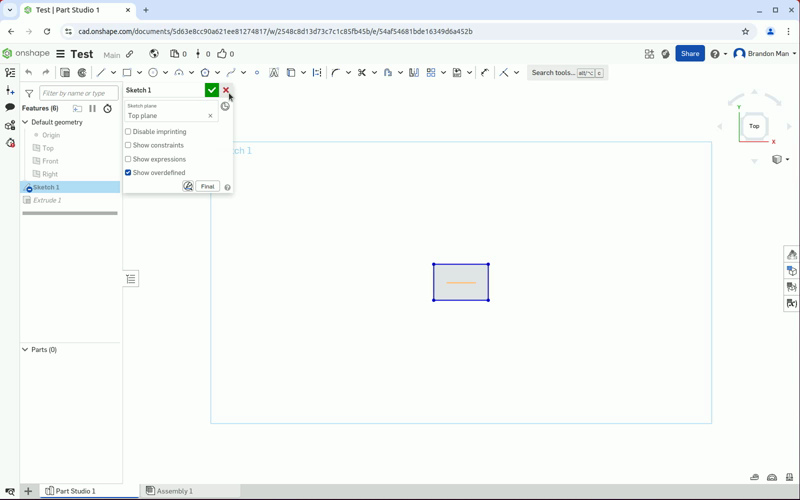
key(shift+s)
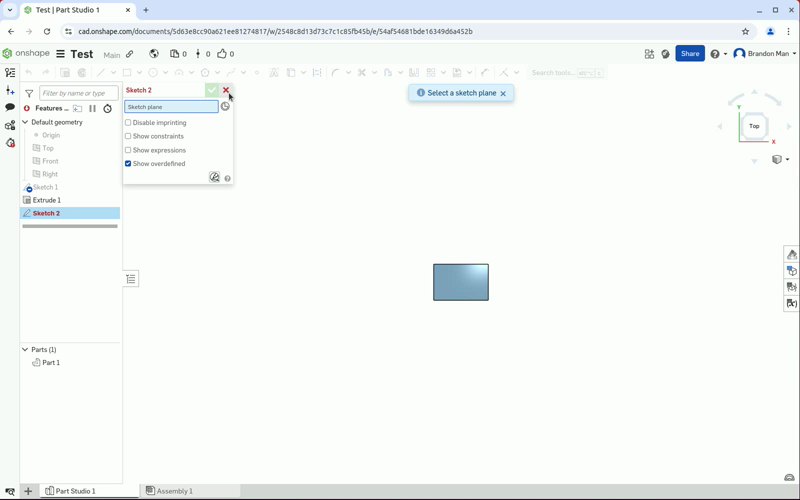
mouse_move(73, 150)
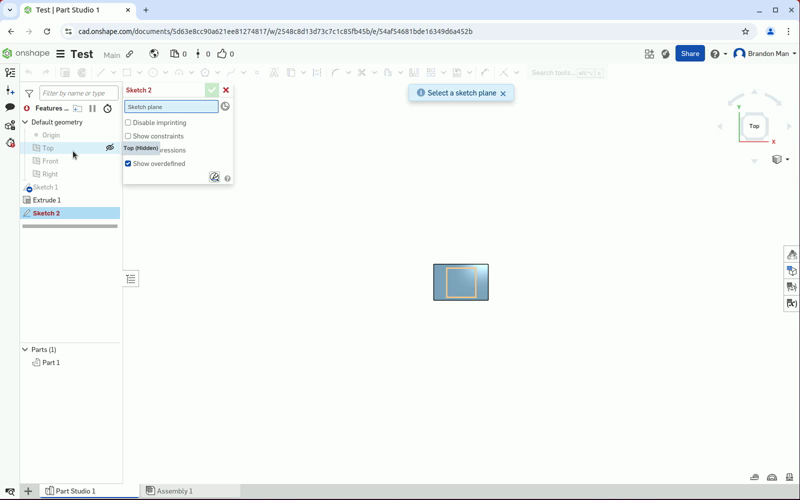
click(73, 150)
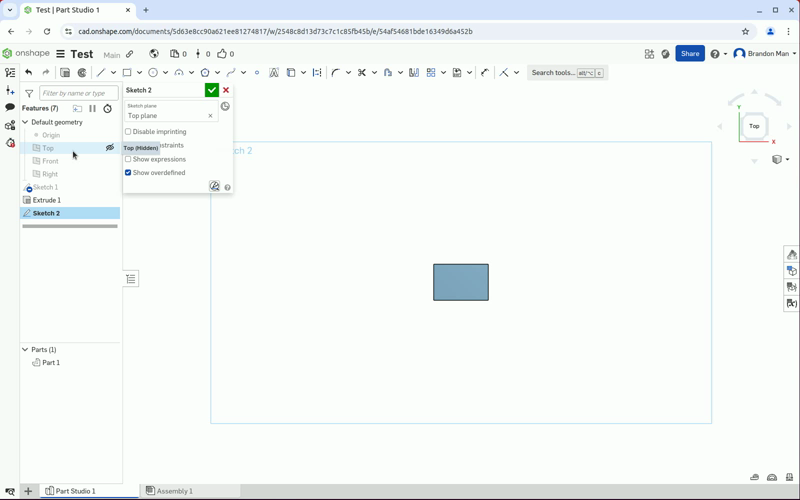
mouse_move(73, 352)
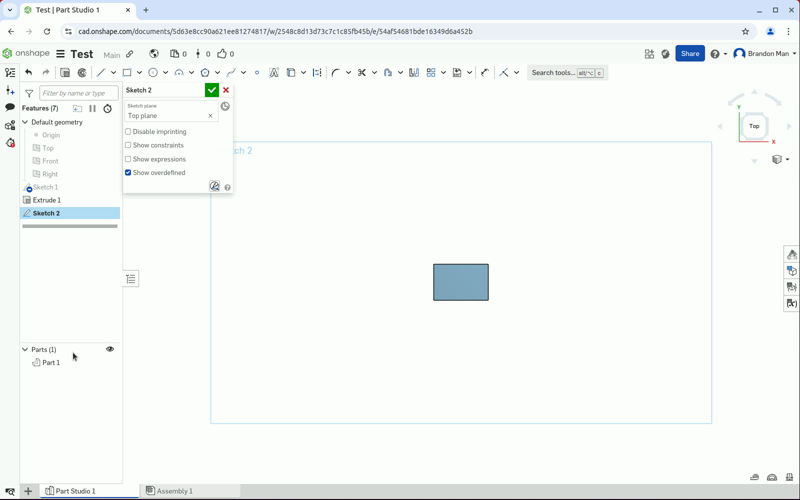
key(y)
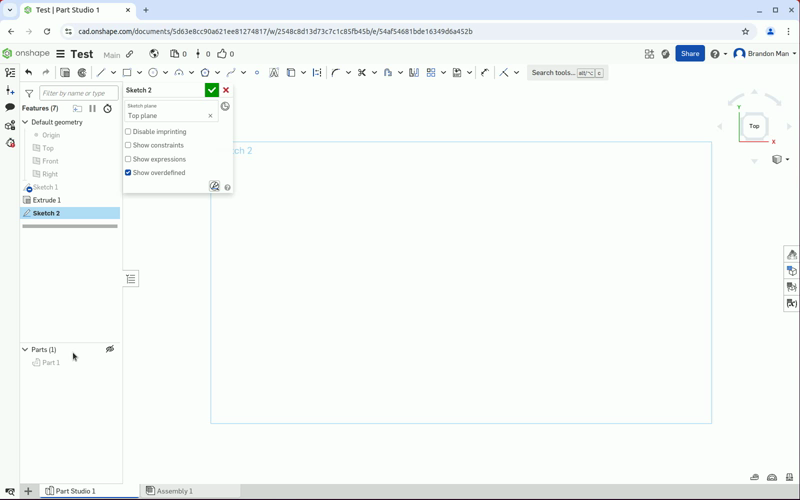
key(c)
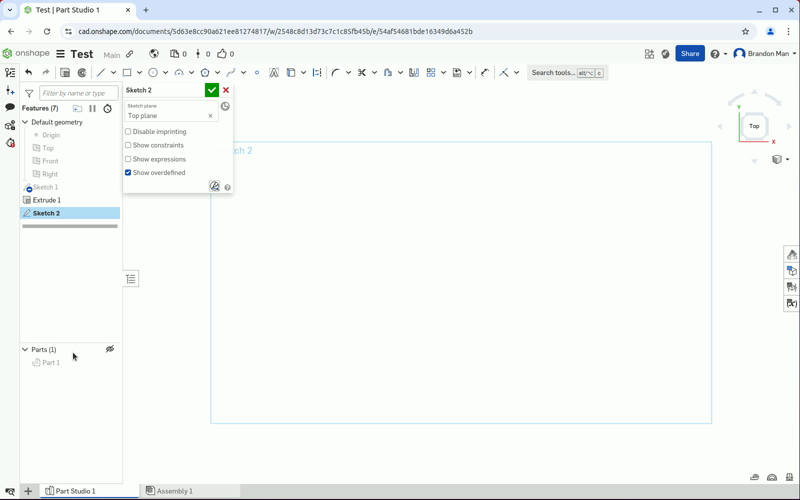
key_down(shift)
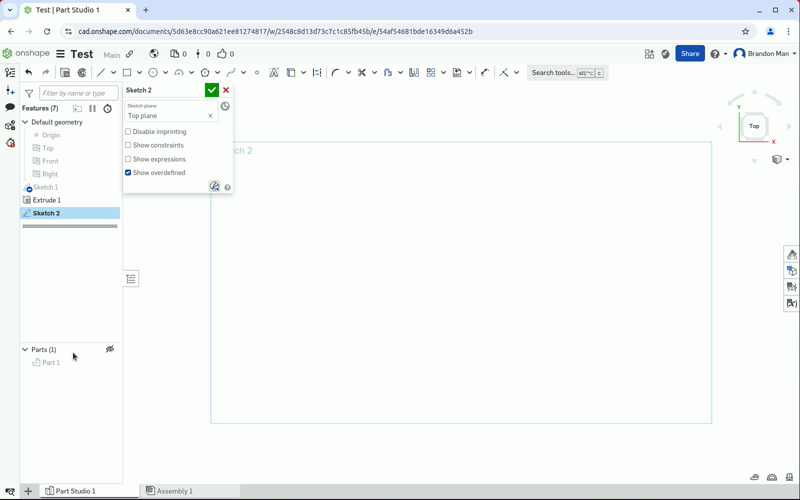
mouse_move(353, 271)
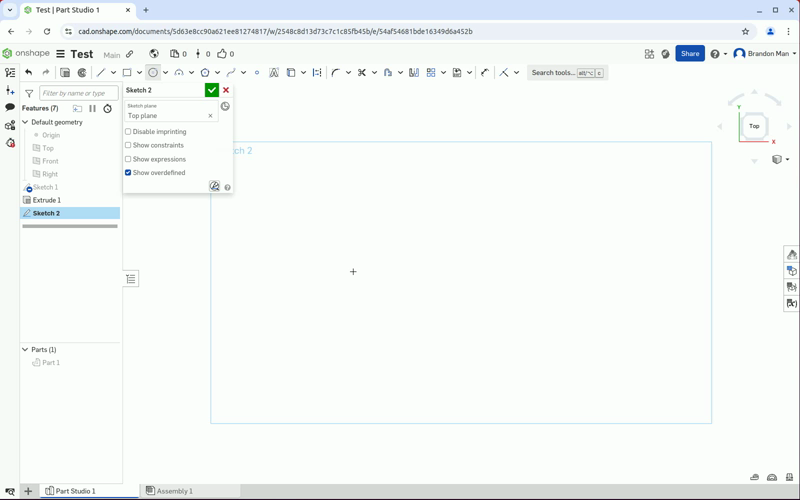
click(353, 271)
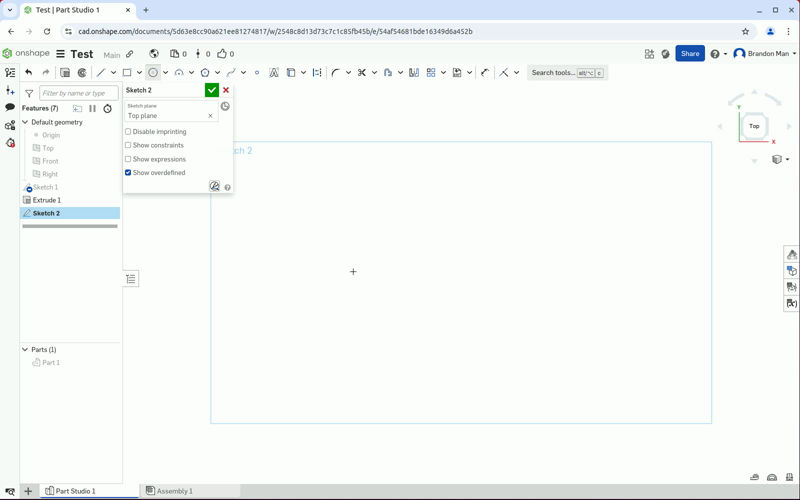
key_up(shift)
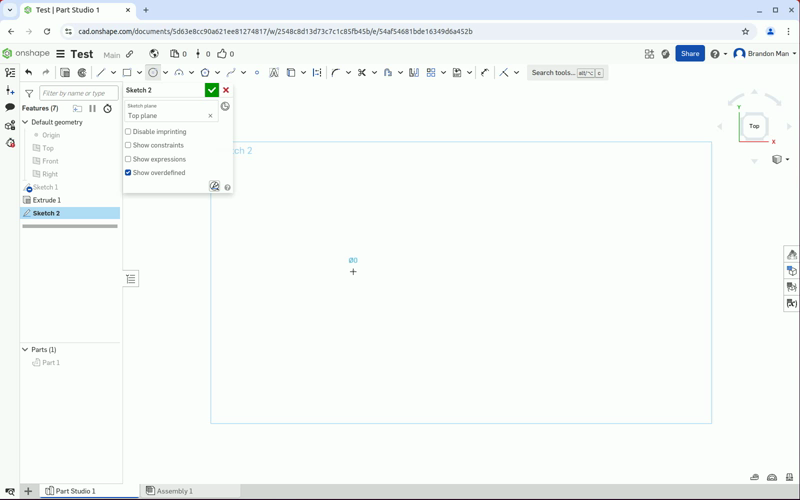
mouse_move(358, 271)
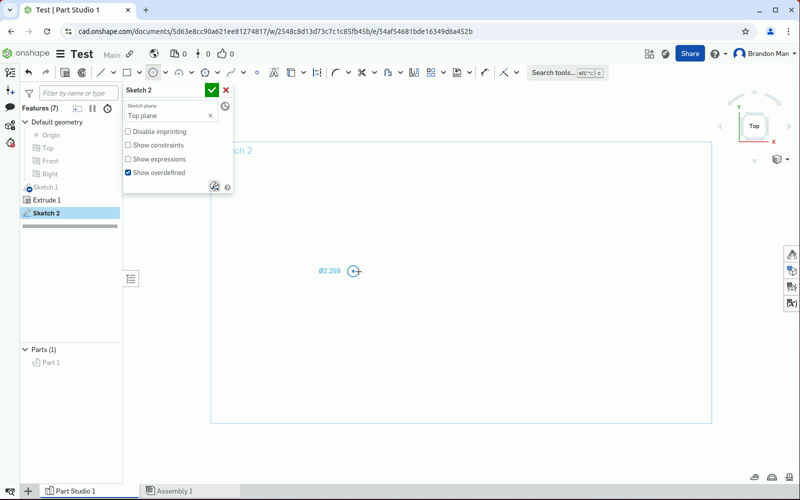
click(358, 271)
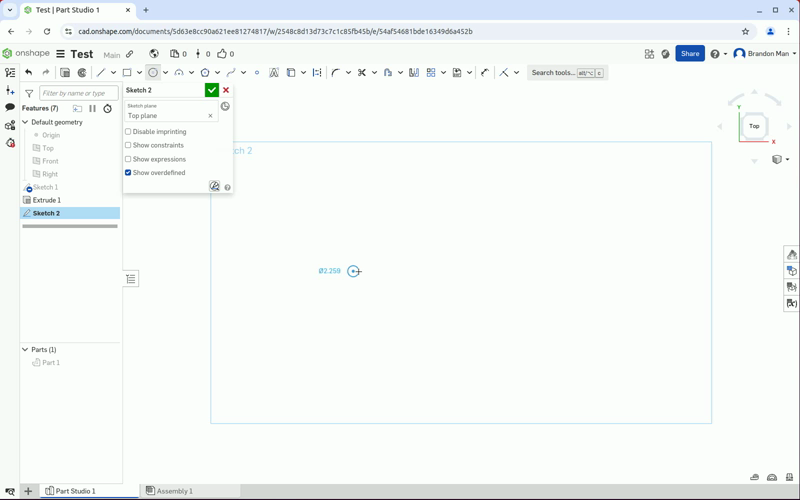
key(esc)
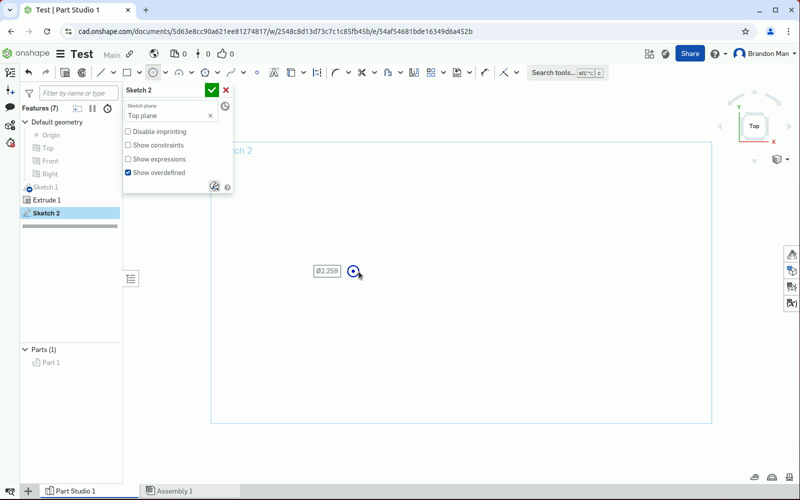
mouse_move(352, 271)
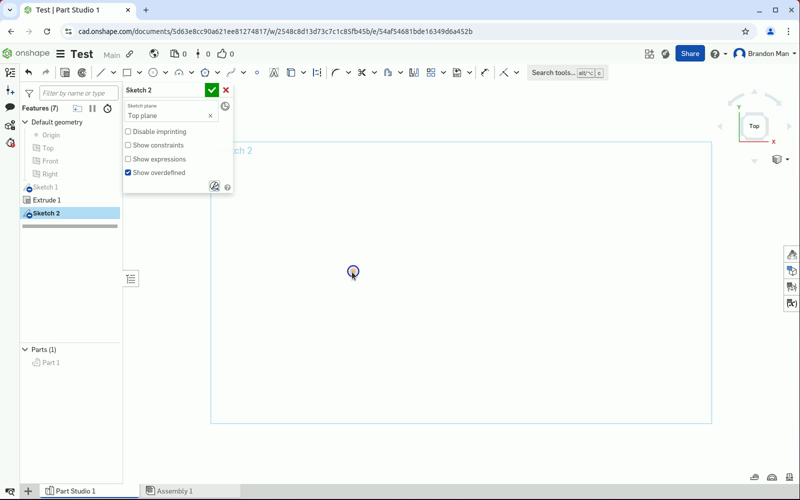
scroll(6)
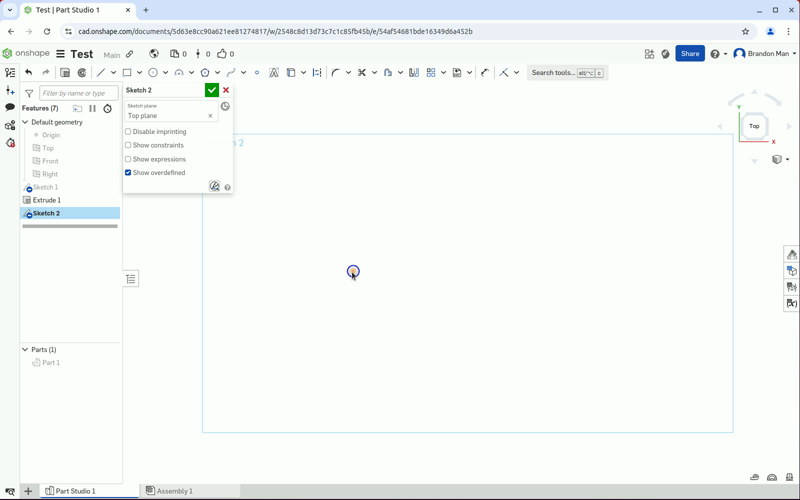
scroll(6)
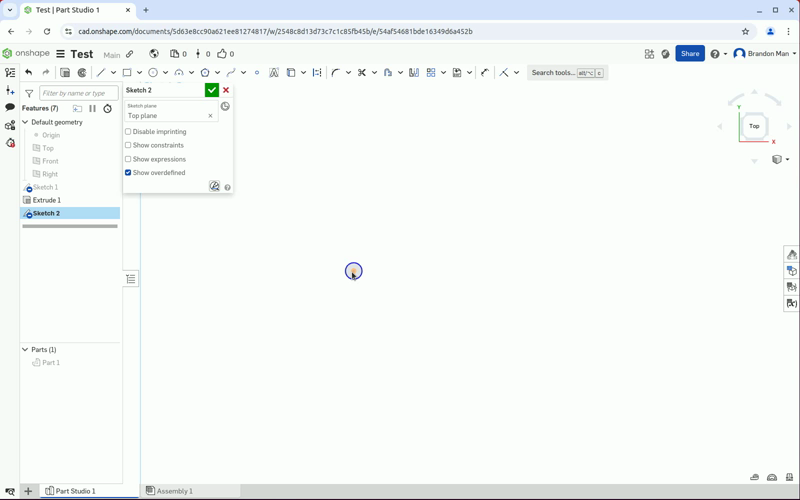
scroll(6)
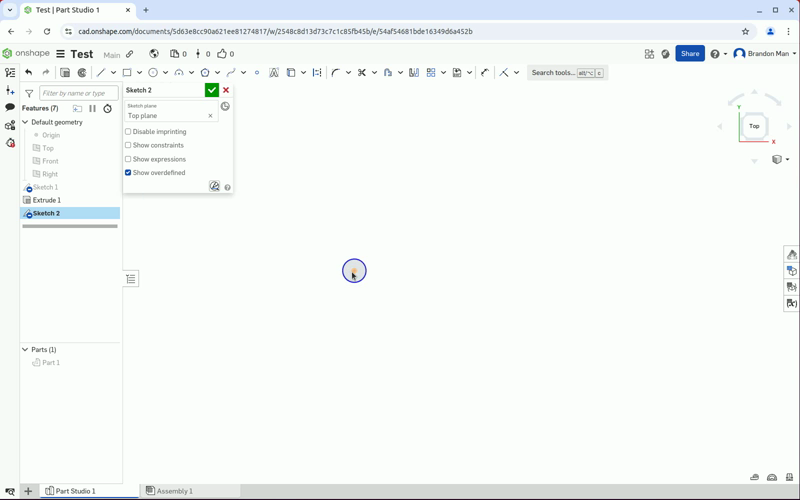
scroll(6)
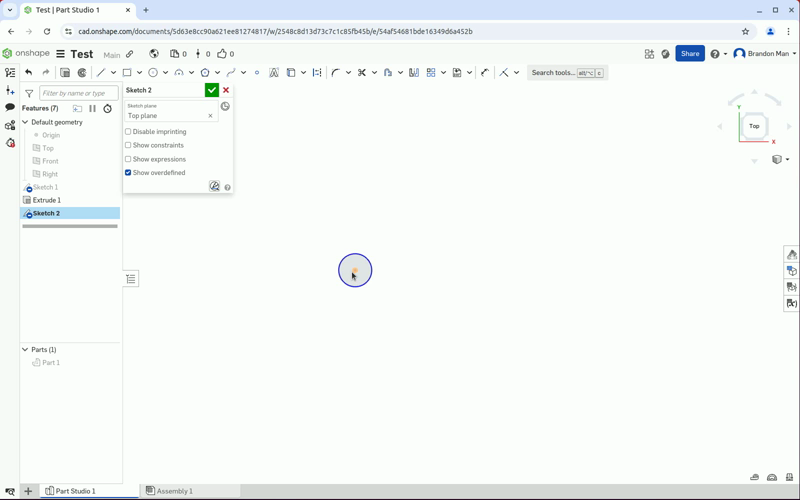
scroll(6)
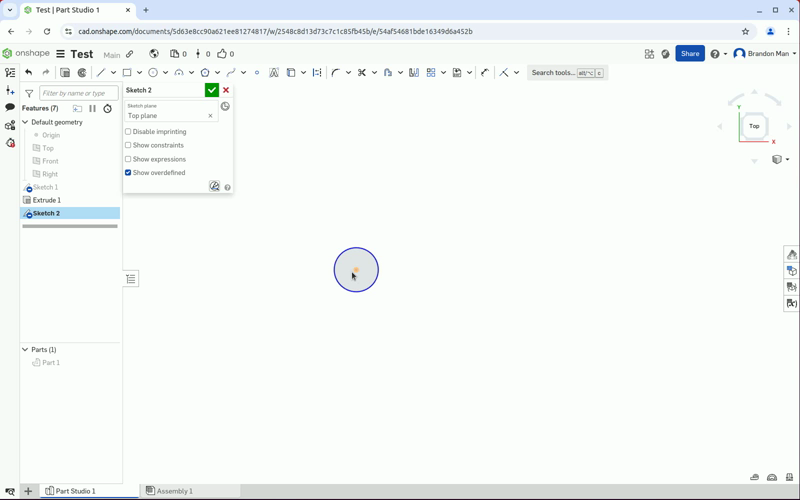
scroll(6)
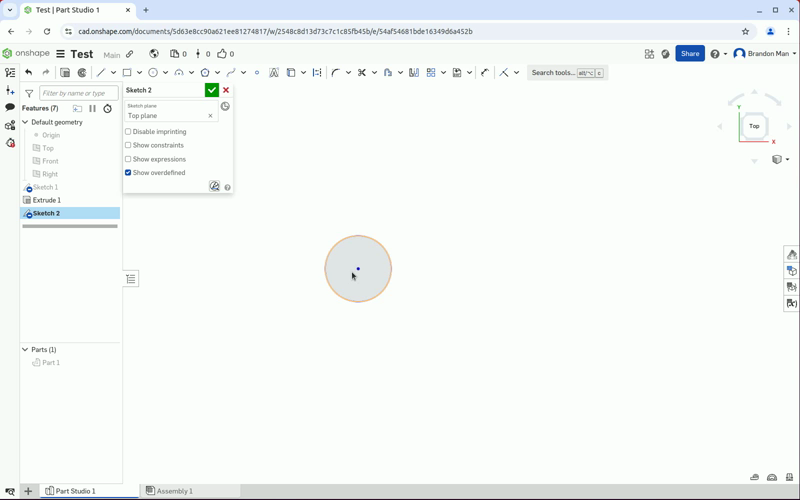
scroll(6)
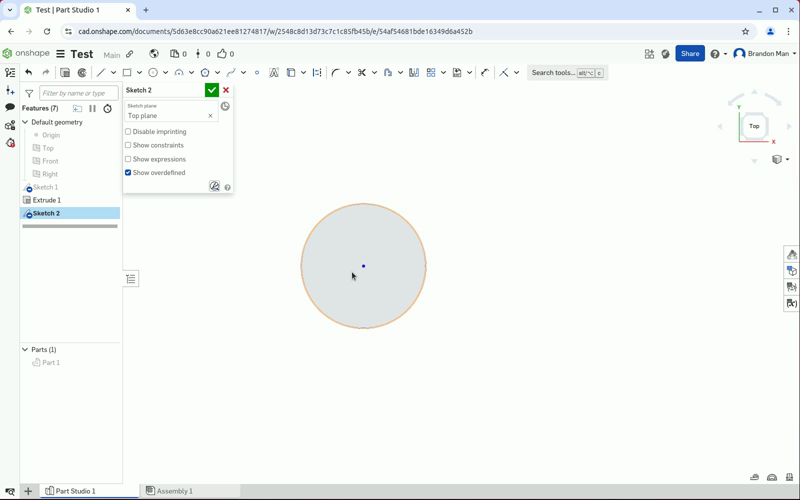
click(352, 271)
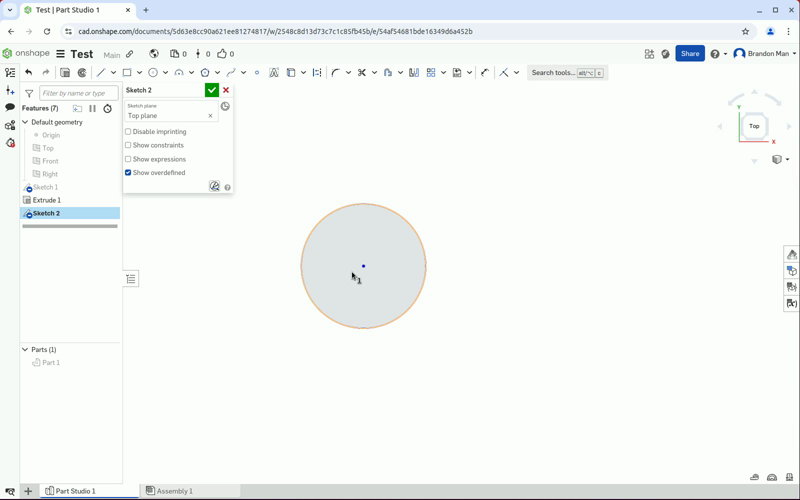
scroll(-6)
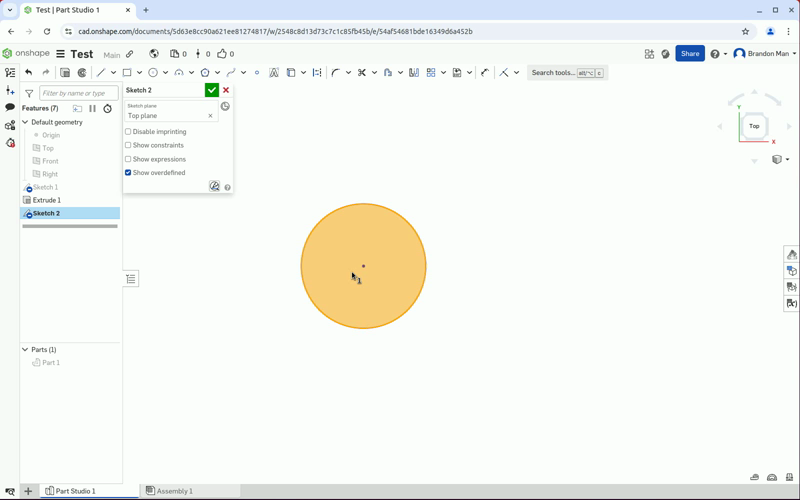
scroll(-6)
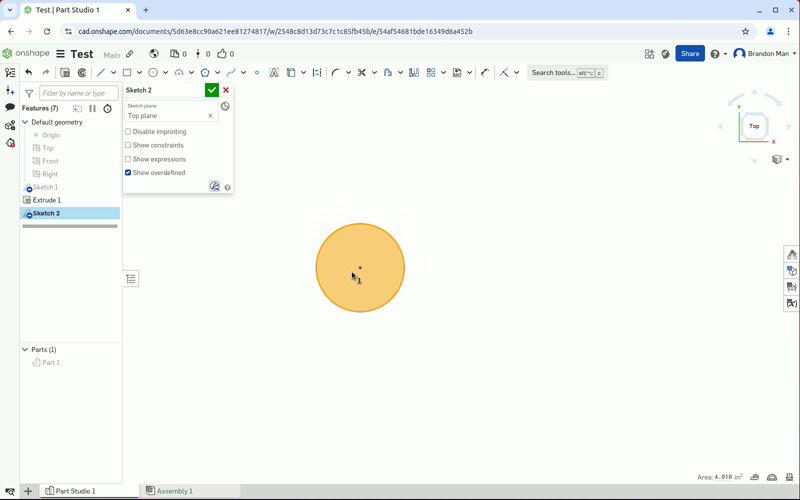
scroll(-6)
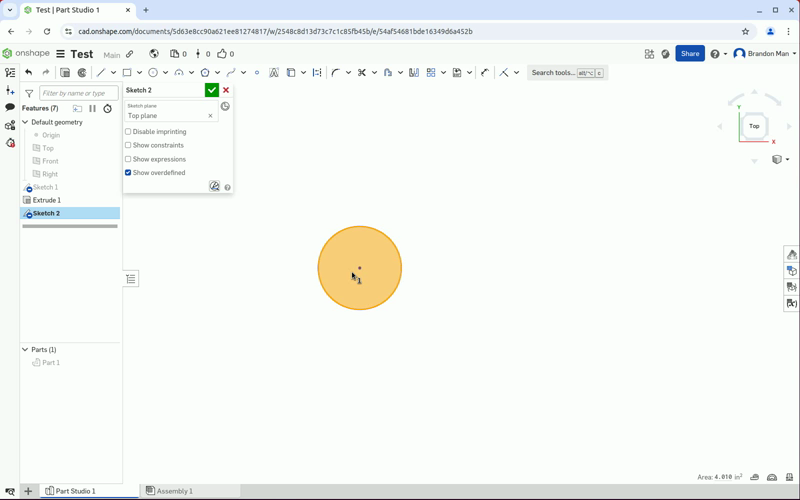
scroll(-6)
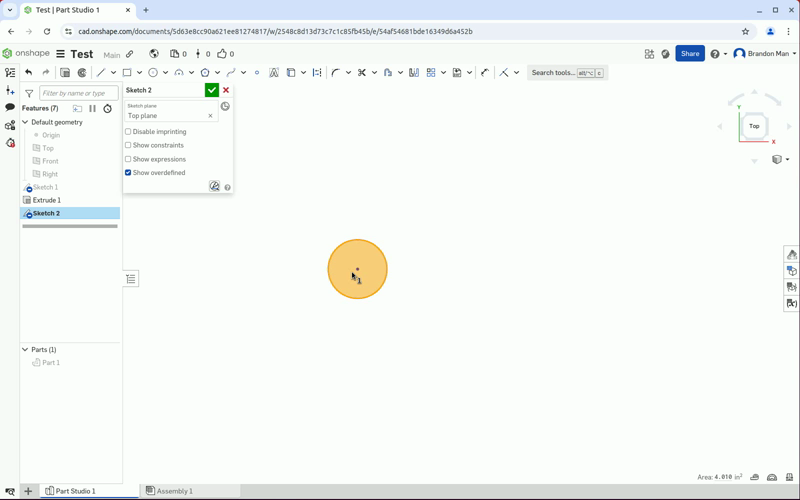
scroll(-6)
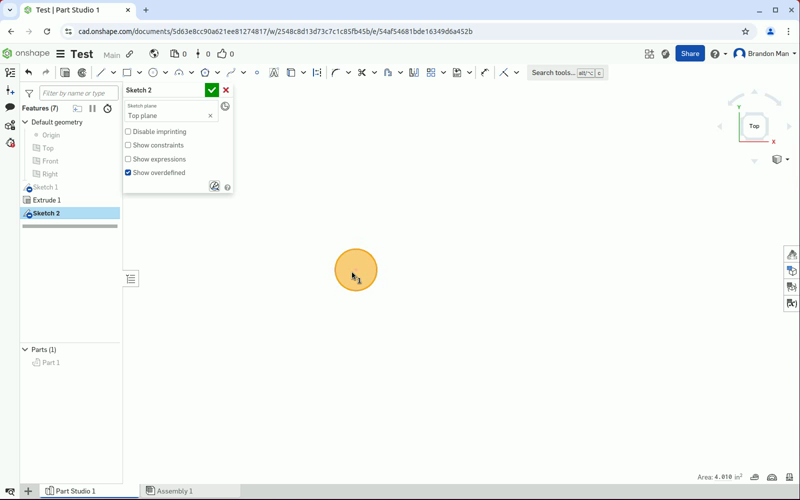
scroll(-6)
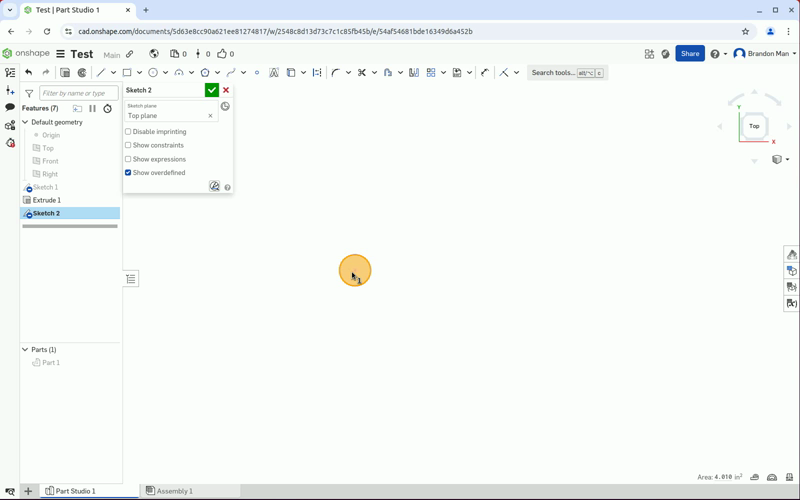
scroll(-6)
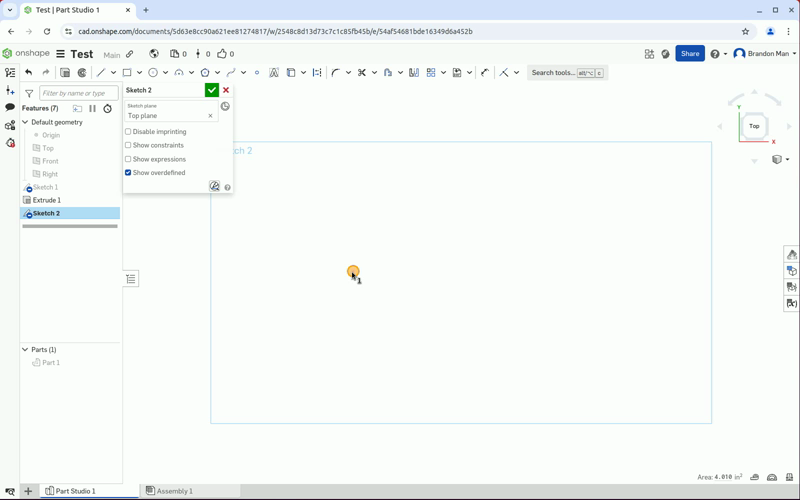
mouse_move(73, 352)
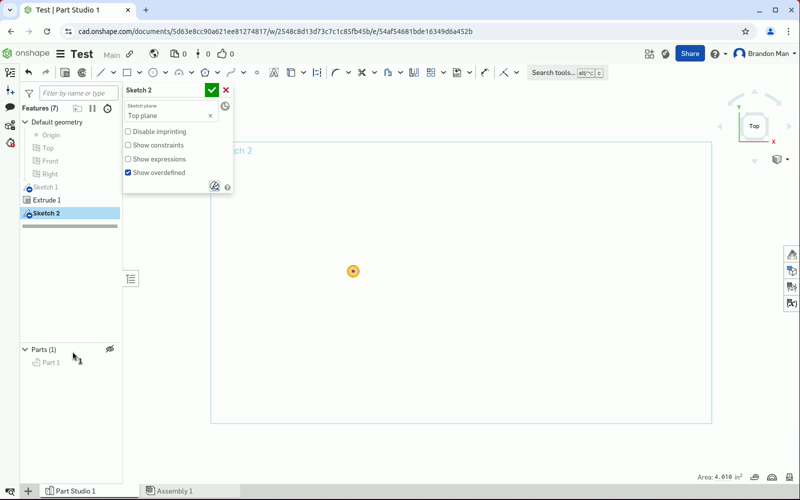
key(shift+y)
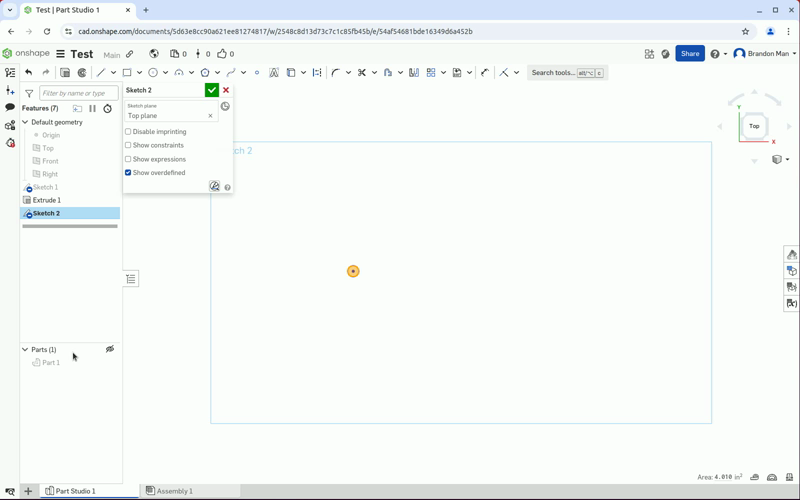
key(shift+e)
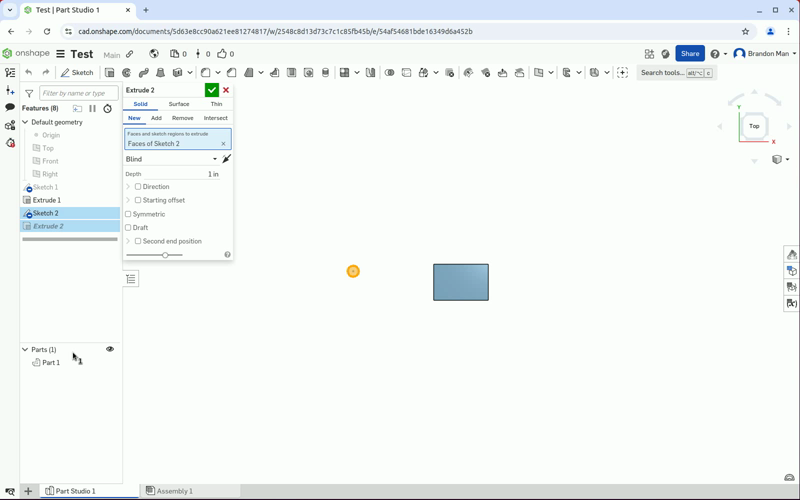
mouse_move(143, 106)
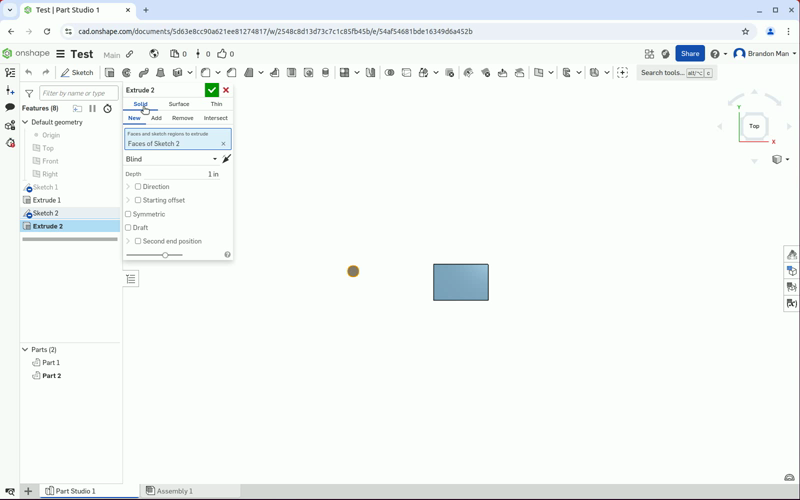
click(143, 106)
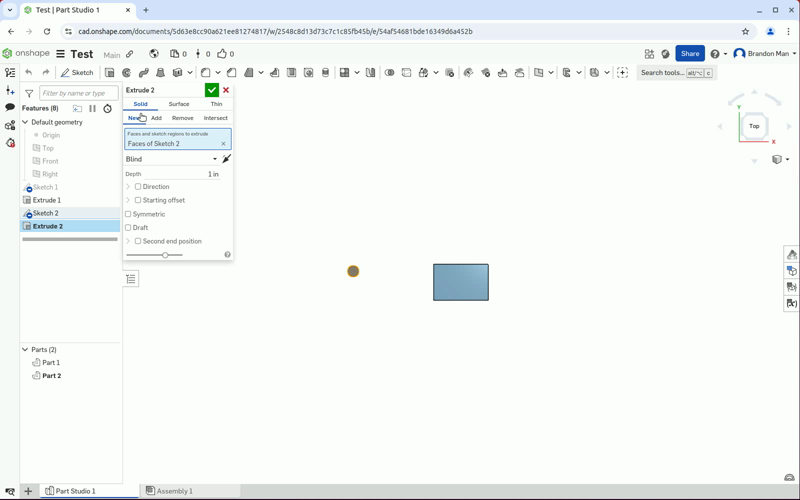
mouse_move(137, 120)
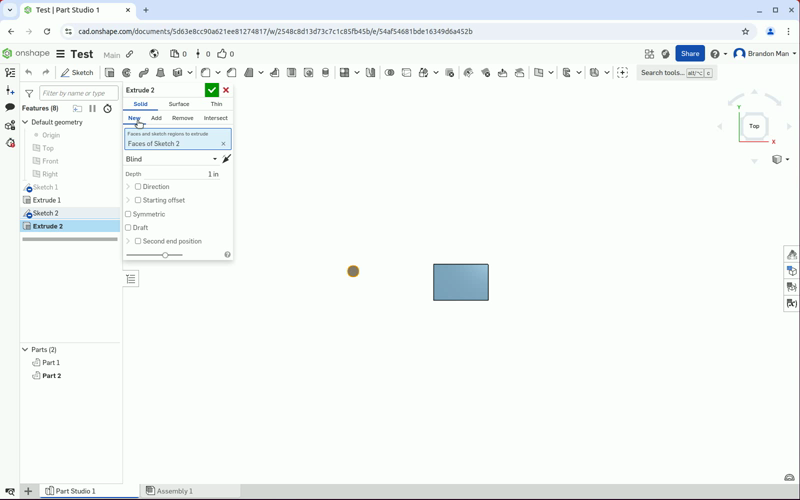
click(137, 120)
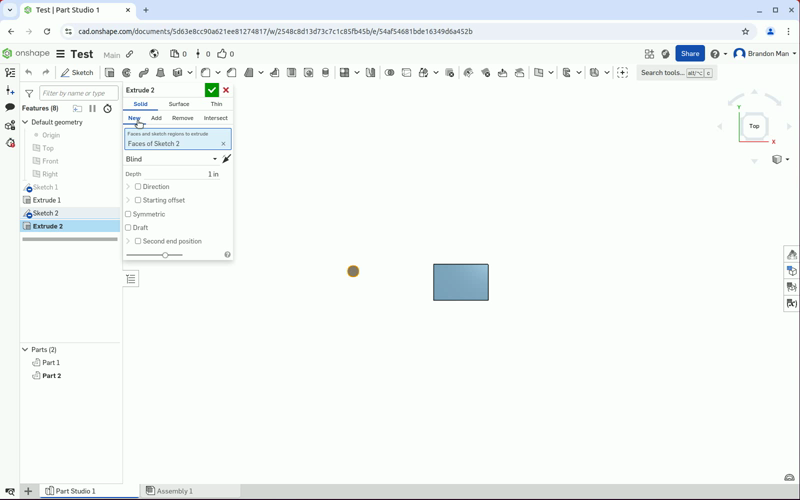
key(tab, 4)
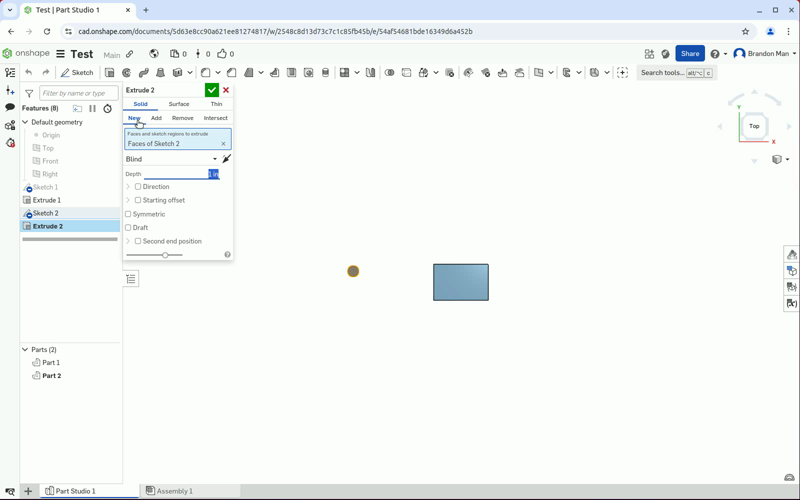
text(4.574)
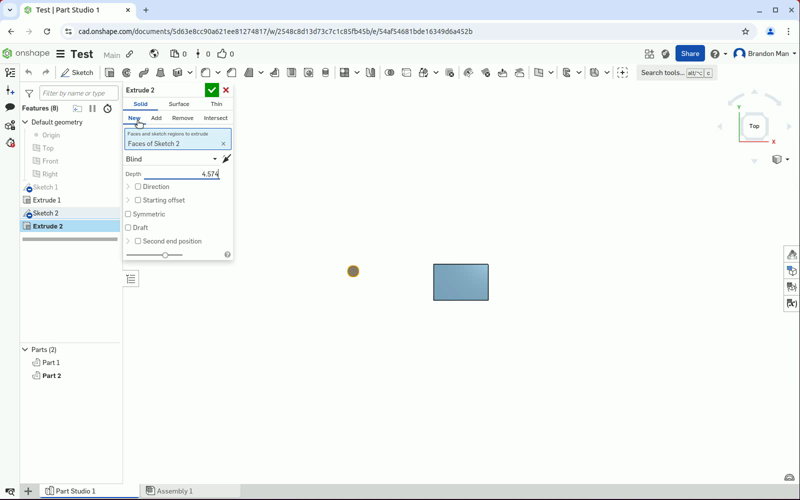
key(enter)
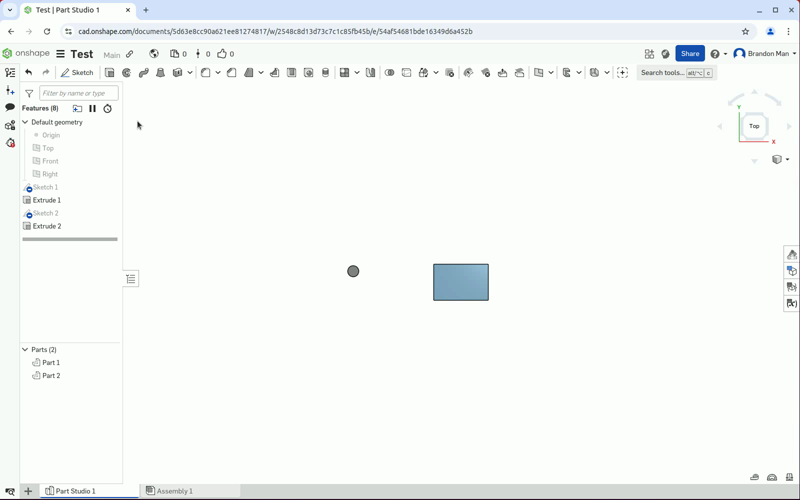
key(shift+h)
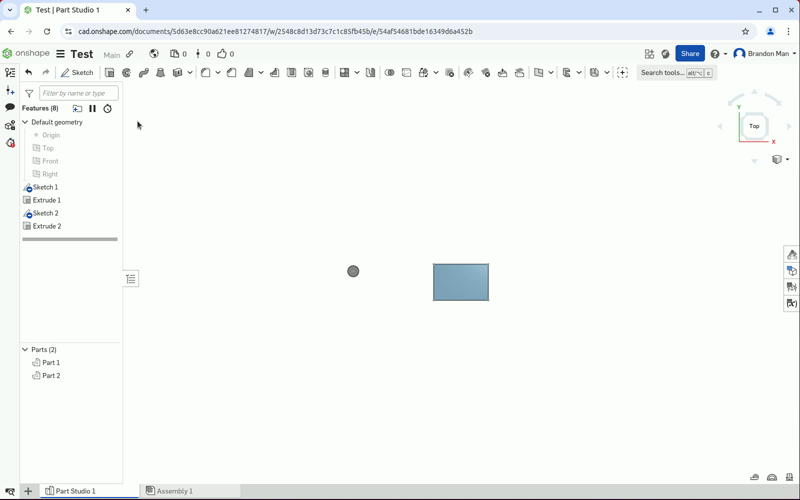
key(shift+h)
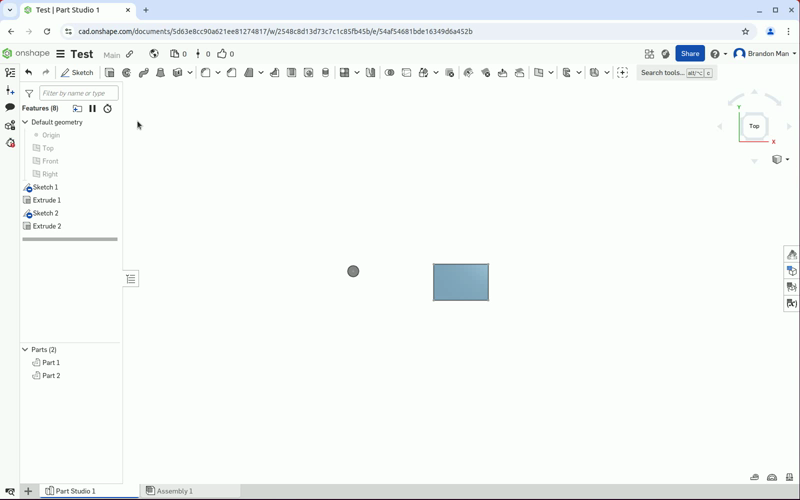
key(shift+7)
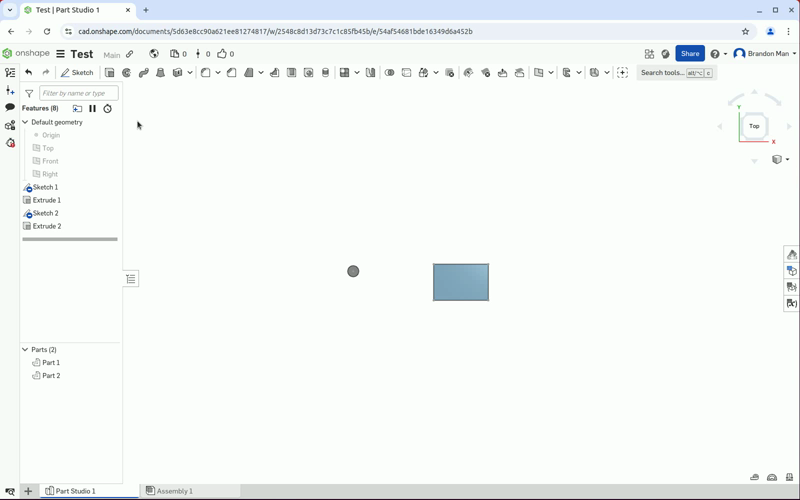
key(up, 3)
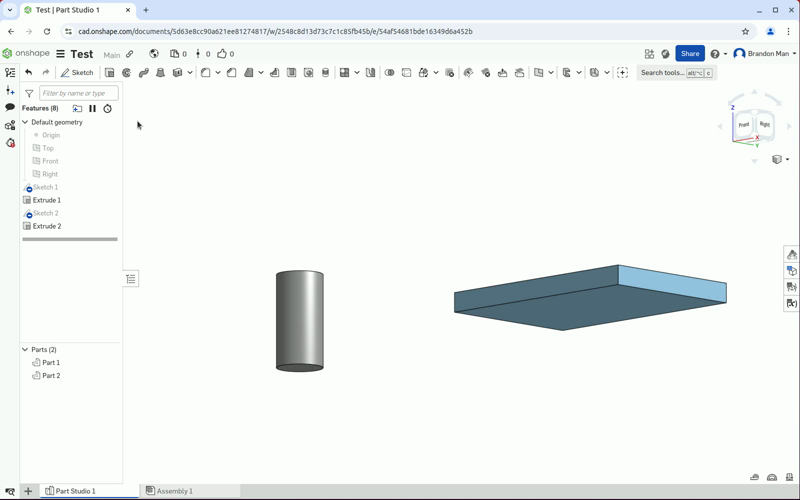
key(left, 3)
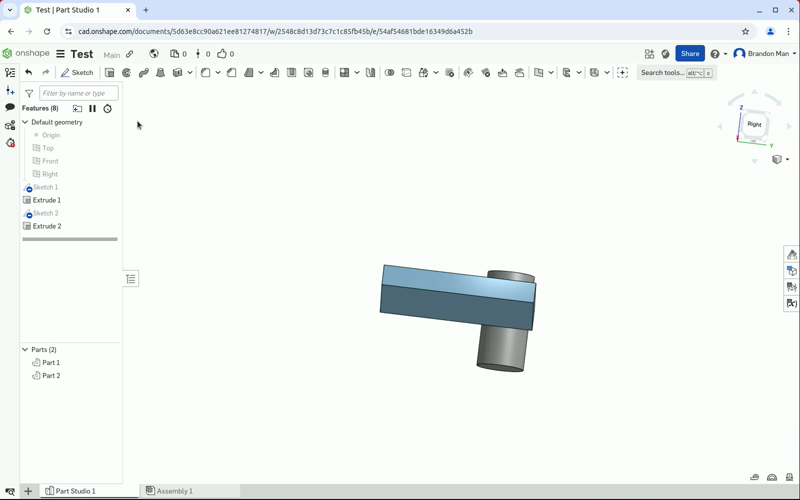
key(right, 3)
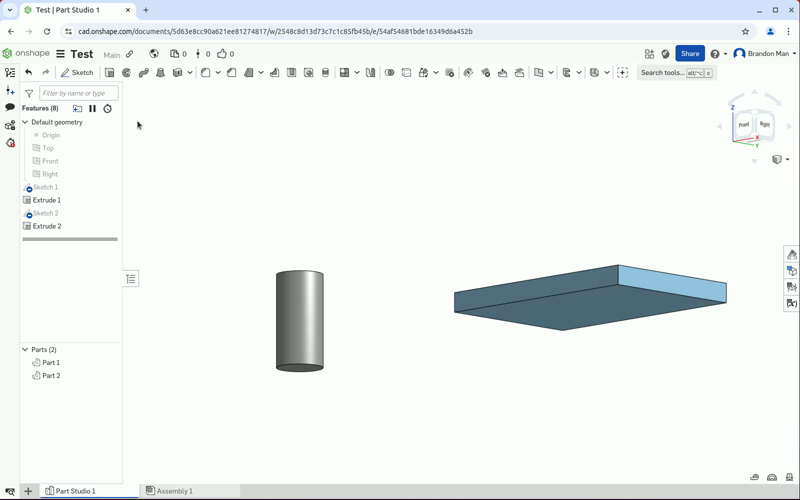
key(down, 3)
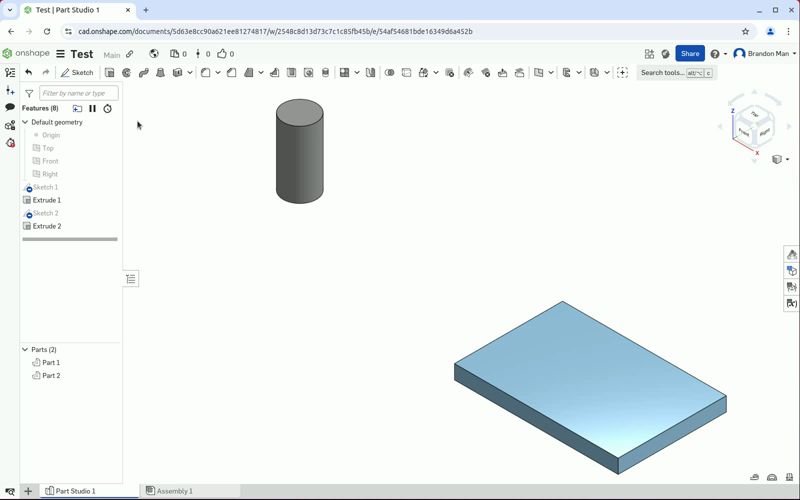
mouse_move(73, 189)
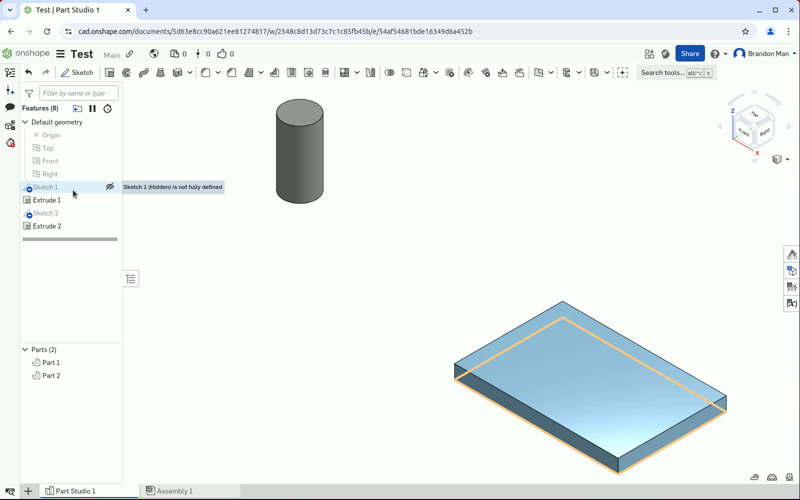
click(73, 189)